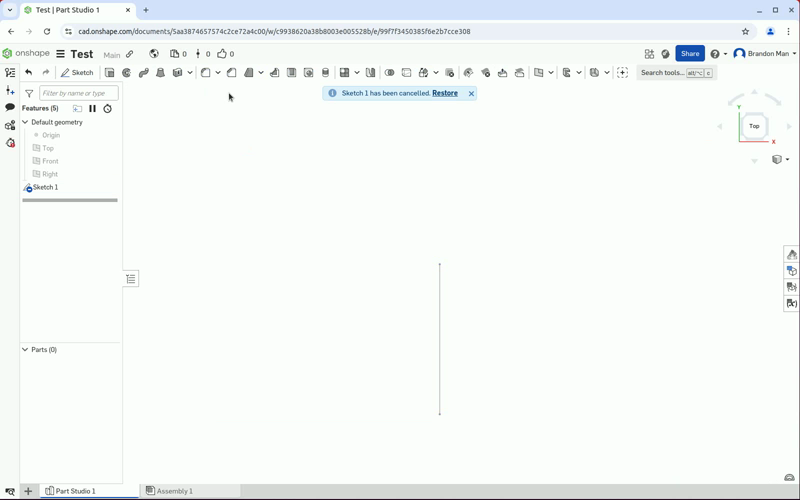
key(shift+h)
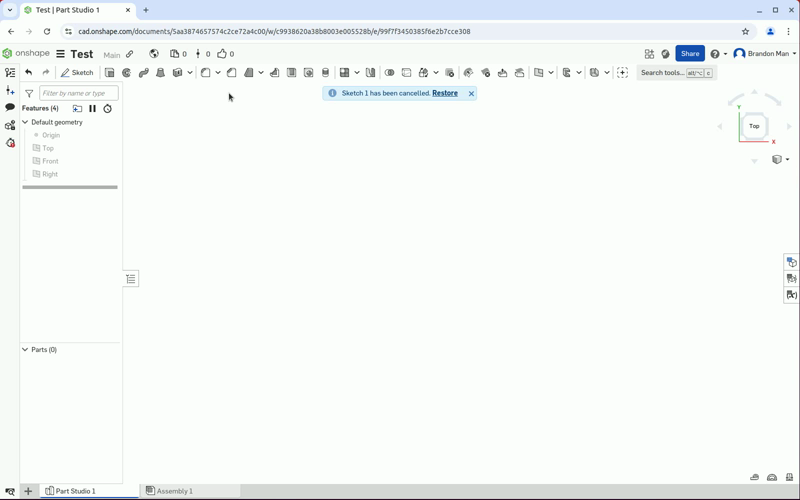
mouse_move(73, 352)
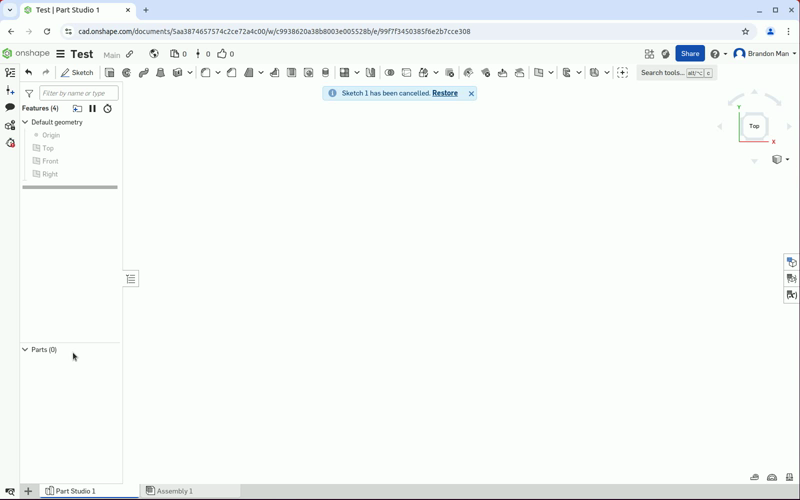
key(y)
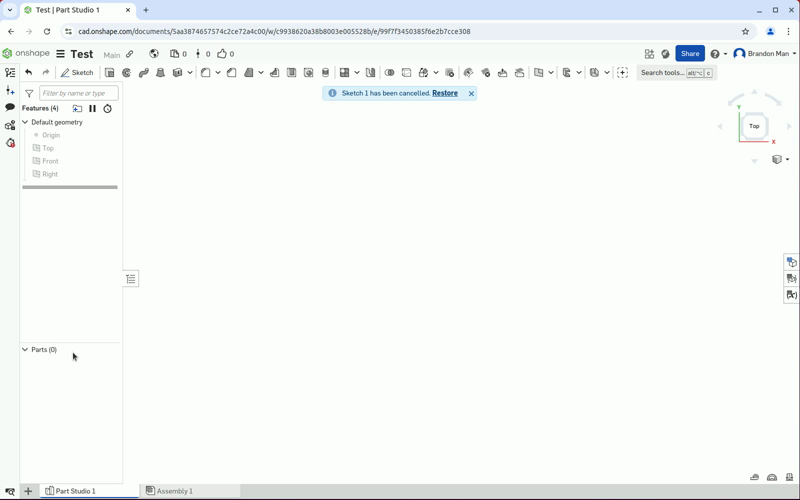
key(shift+p)
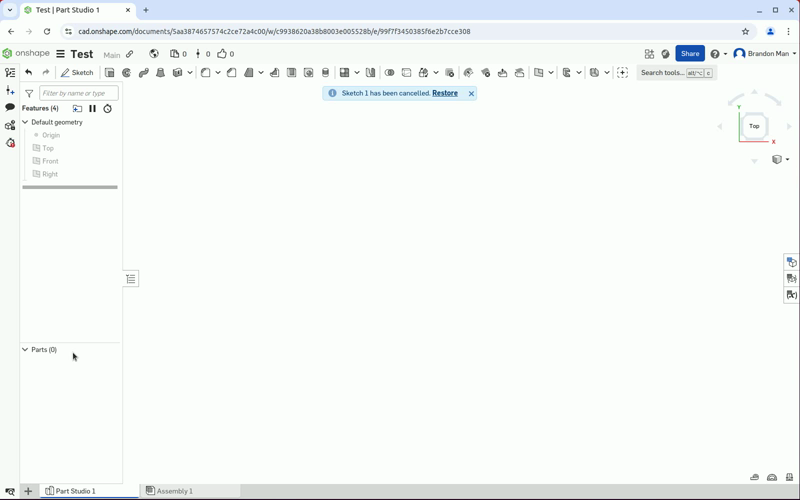
key(space)
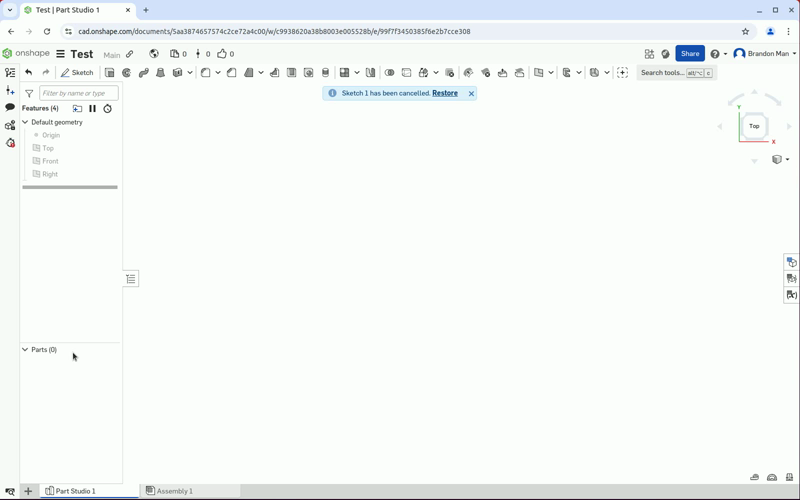
key_down(shift)
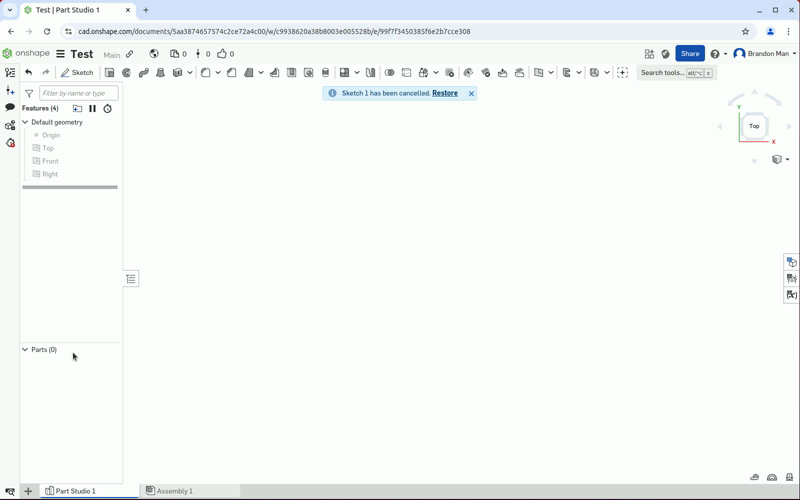
key(up)
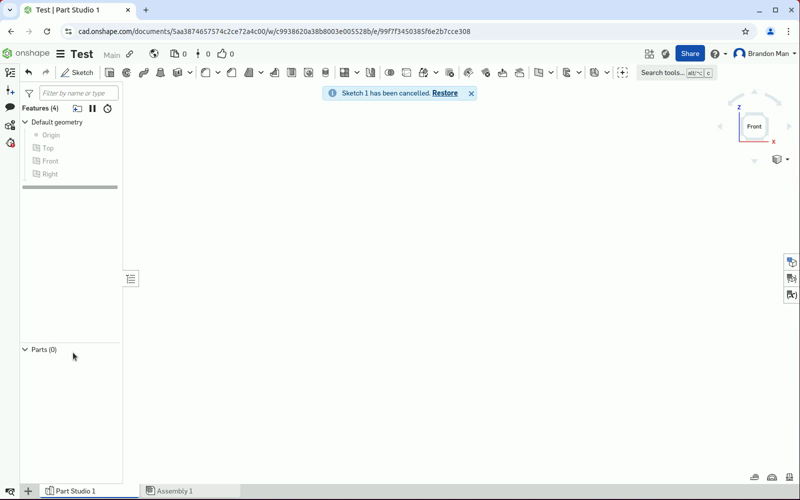
key_up(shift)
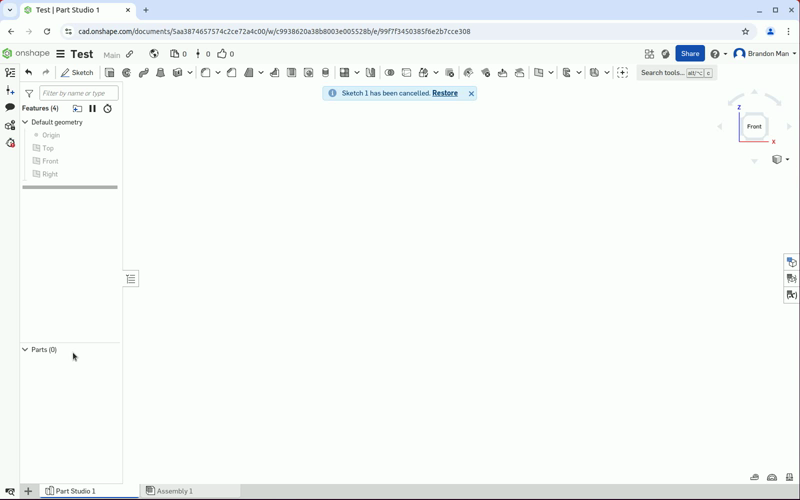
mouse_move(73, 352)
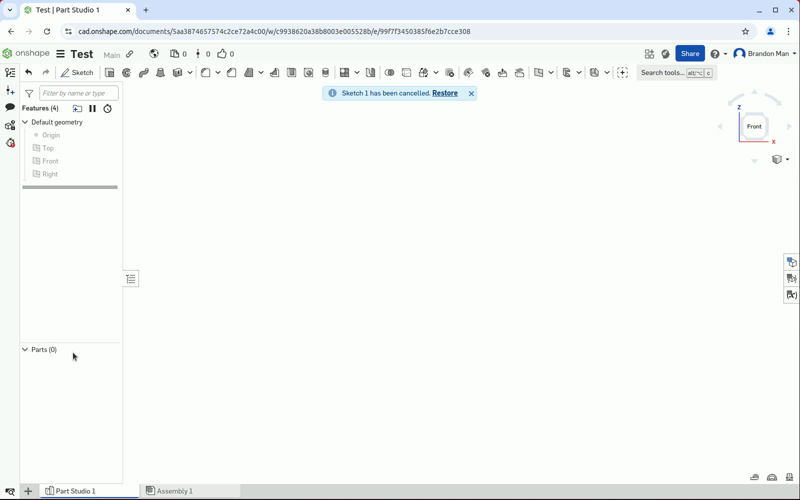
key(shift+y)
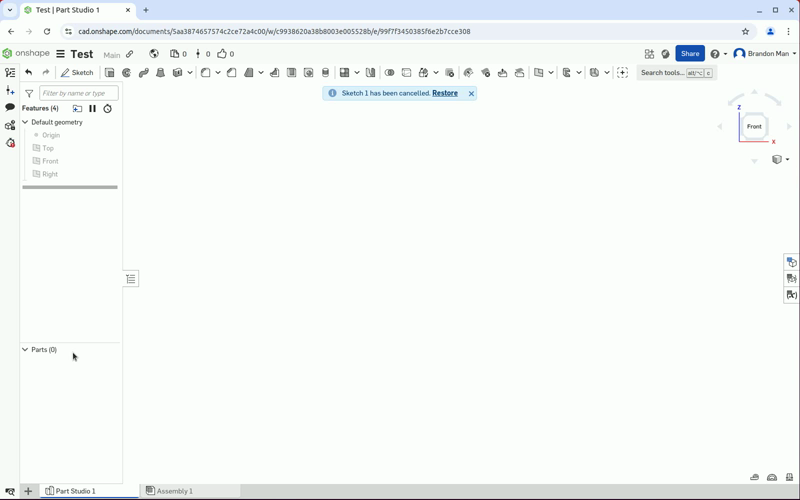
key(shift+s)
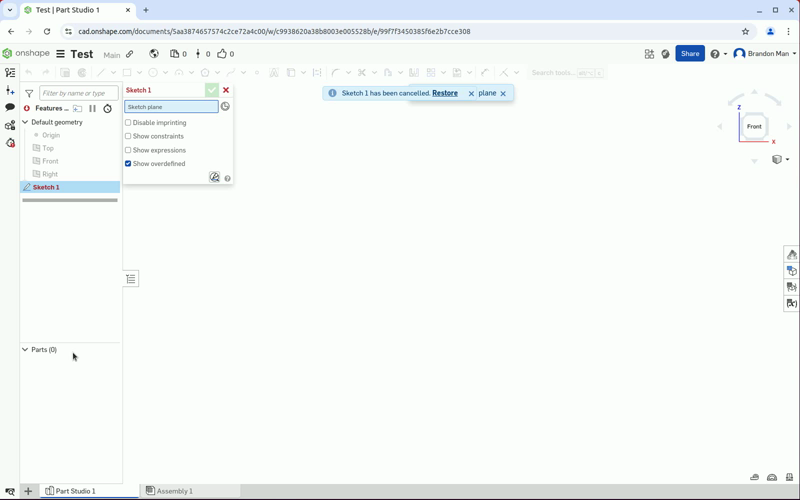
mouse_move(73, 163)
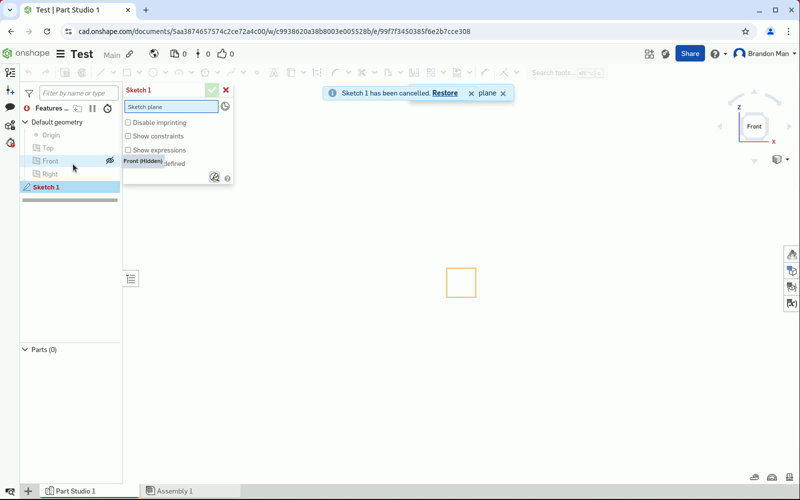
click(73, 163)
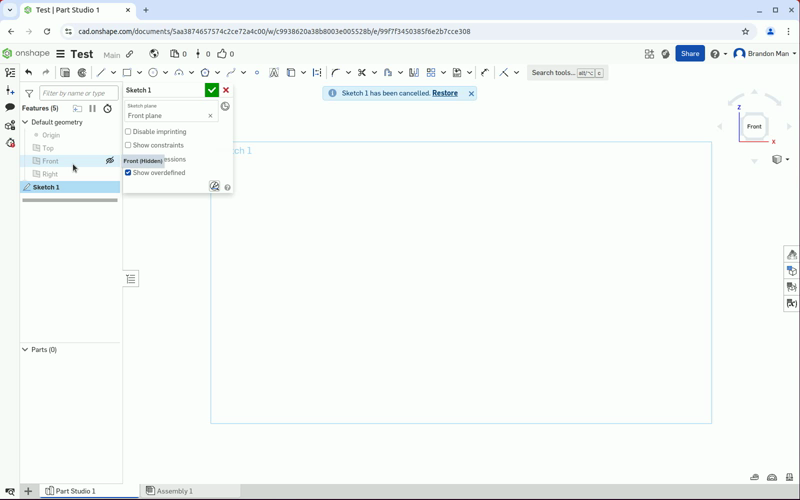
mouse_move(73, 352)
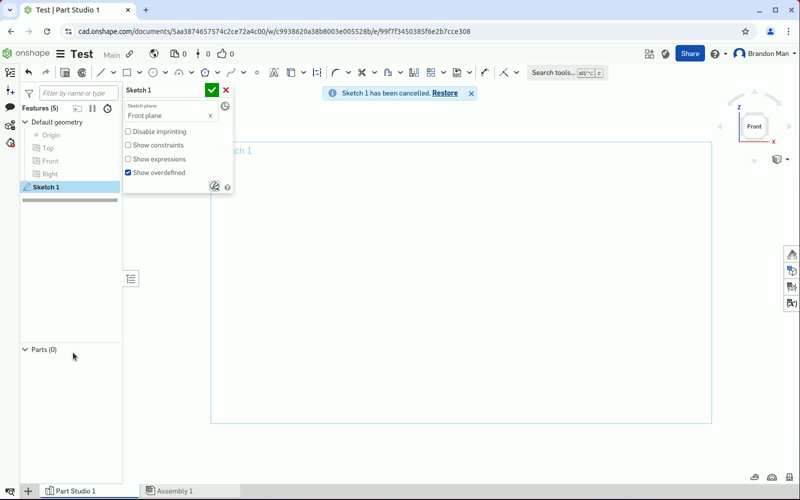
key(y)
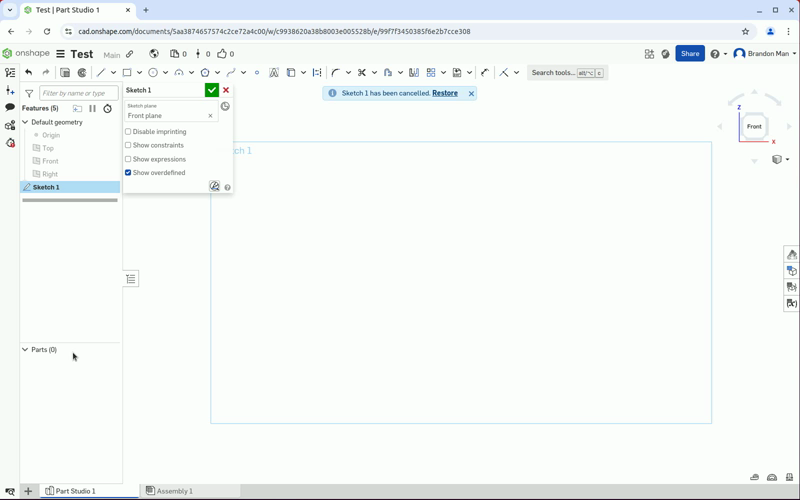
key(c)
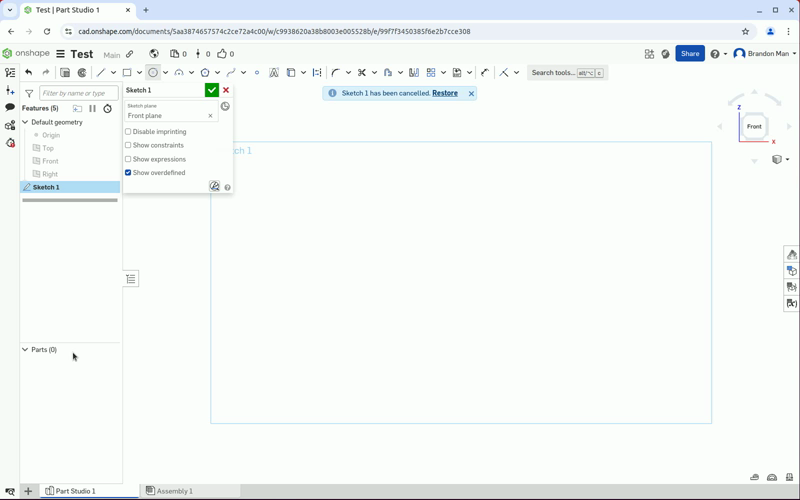
key_down(shift)
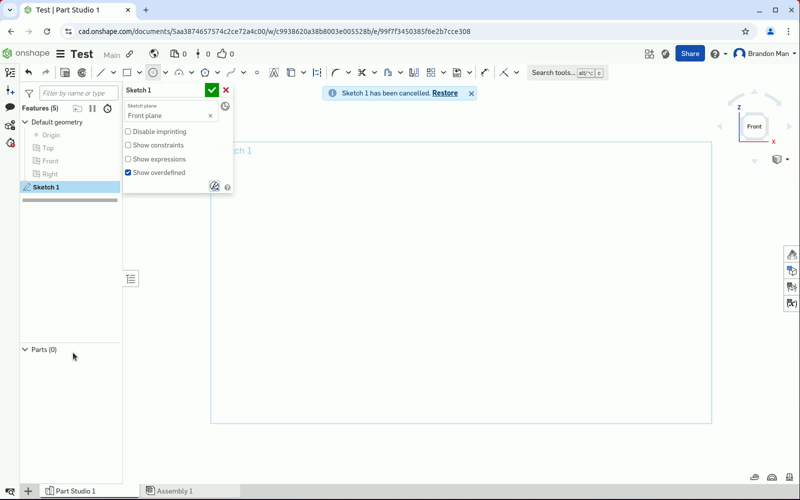
mouse_move(460, 282)
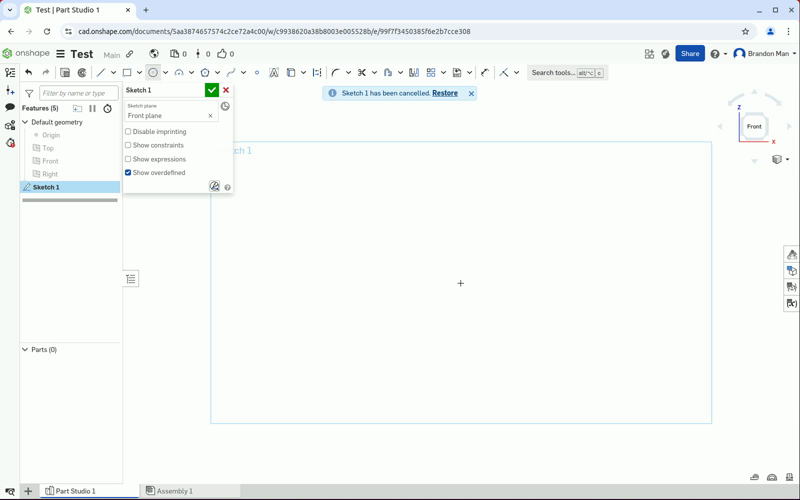
click(460, 282)
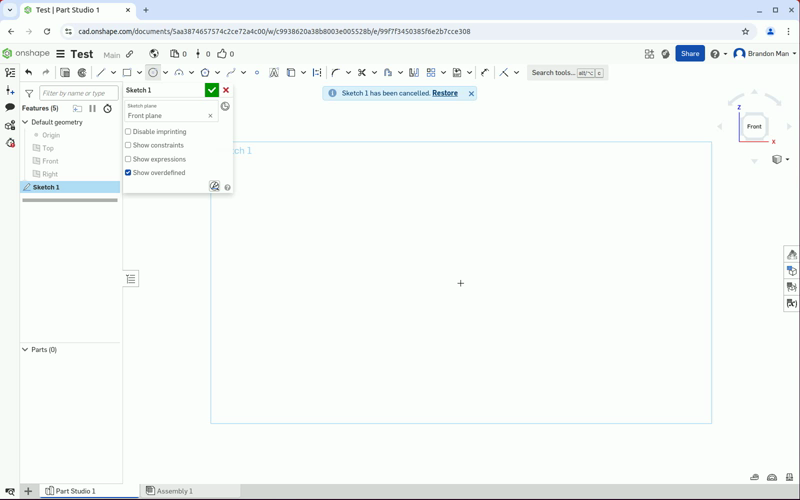
key_up(shift)
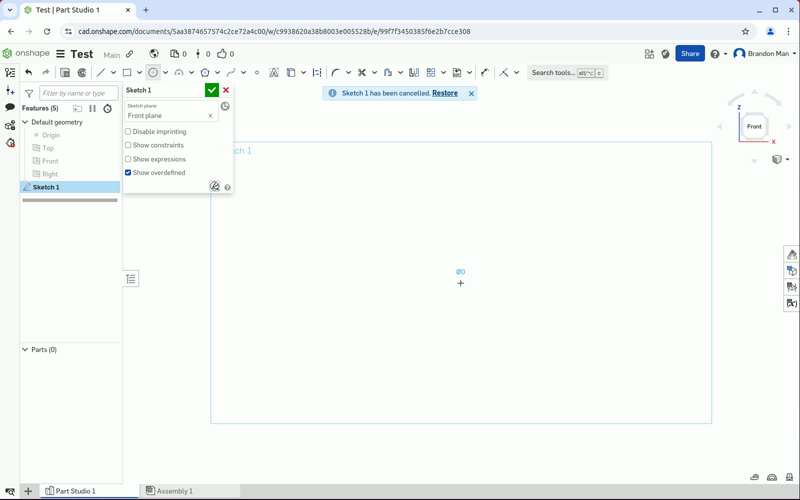
mouse_move(529, 282)
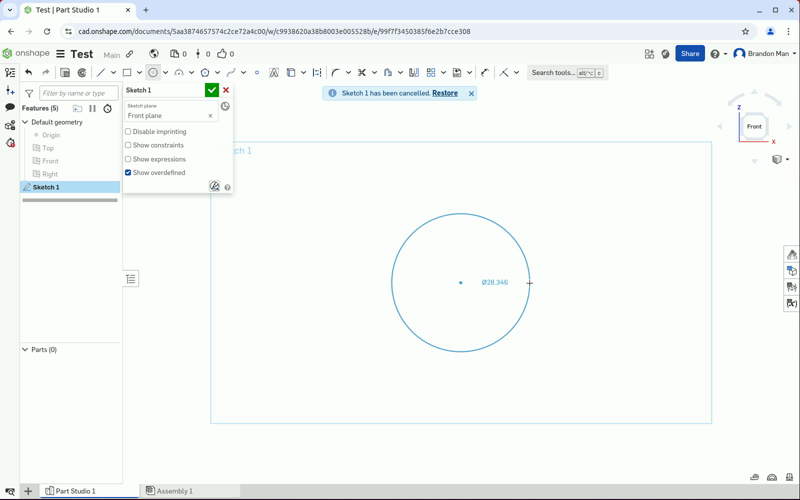
click(529, 282)
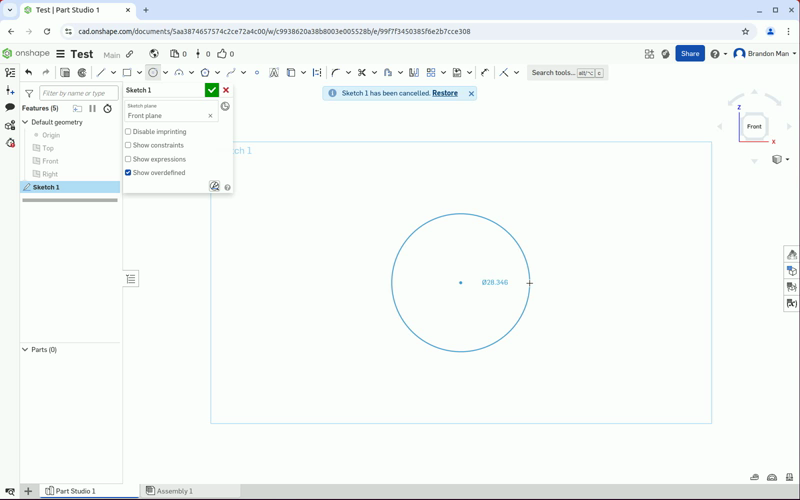
key(esc)
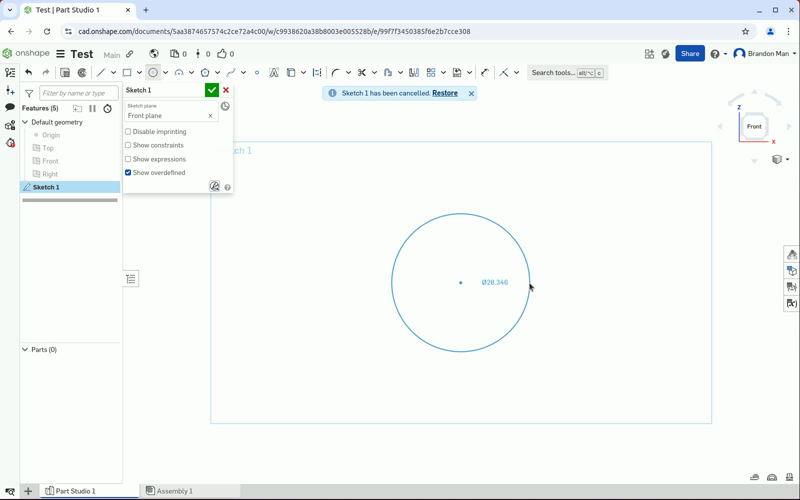
mouse_move(475, 226)
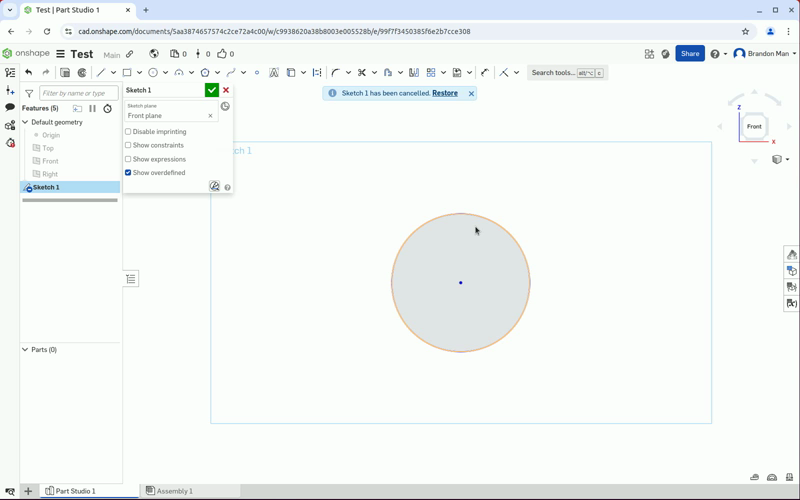
click(475, 226)
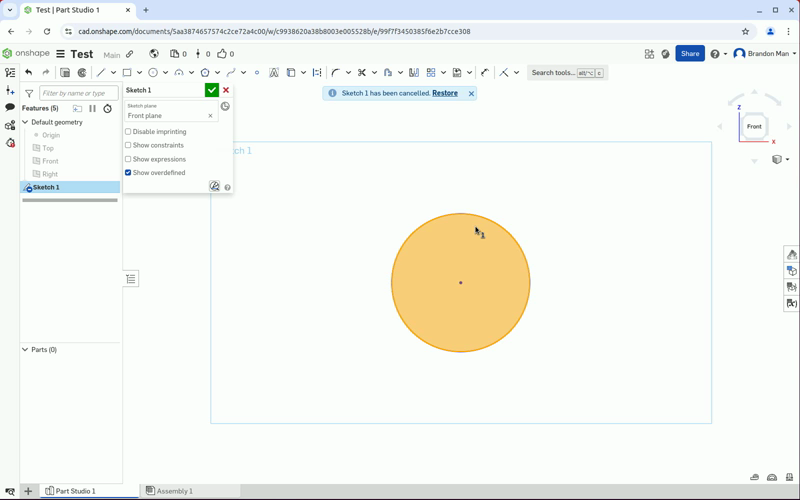
mouse_move(73, 352)
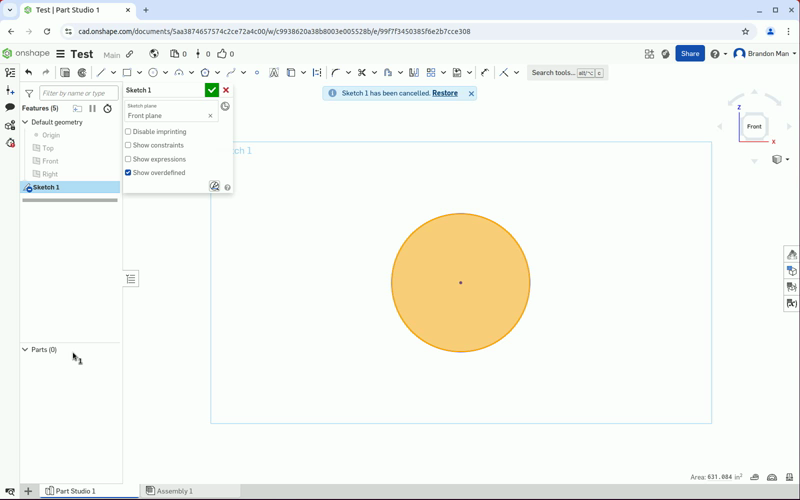
key(shift+y)
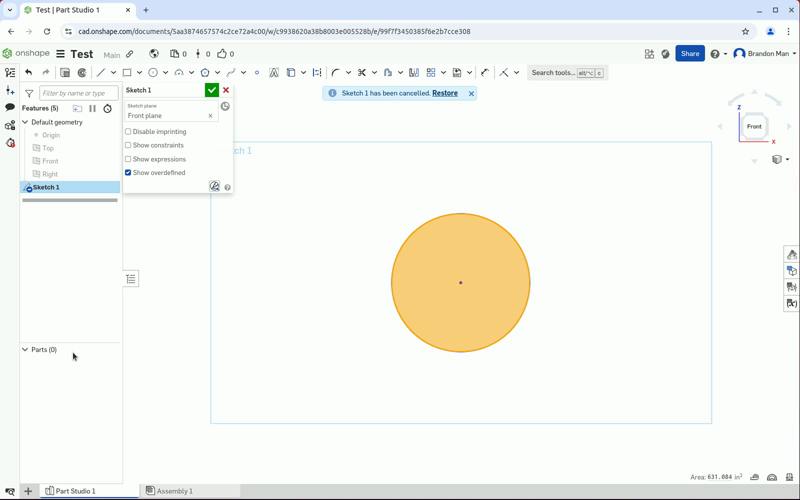
key(shift+e)
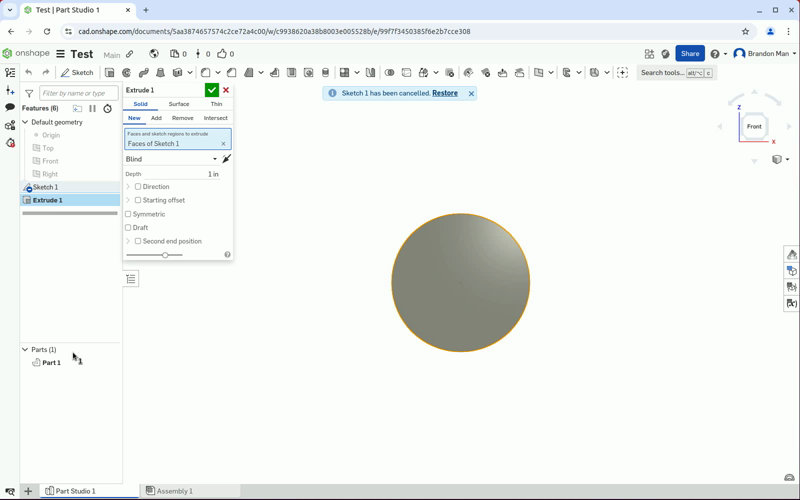
mouse_move(143, 106)
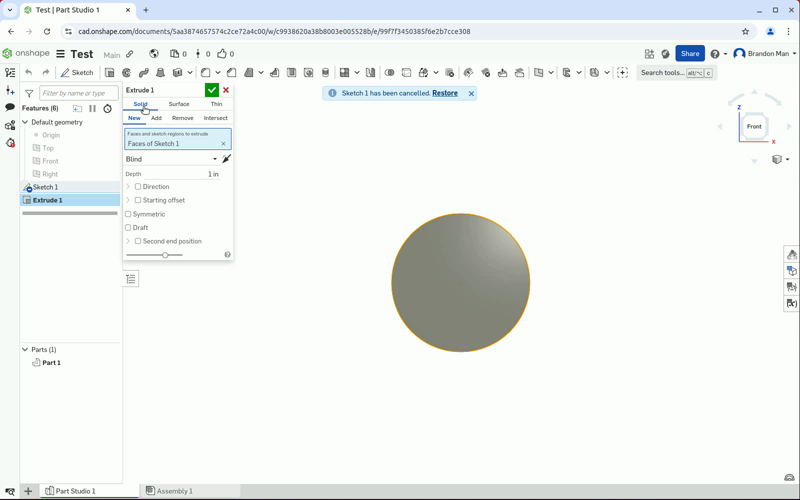
click(143, 106)
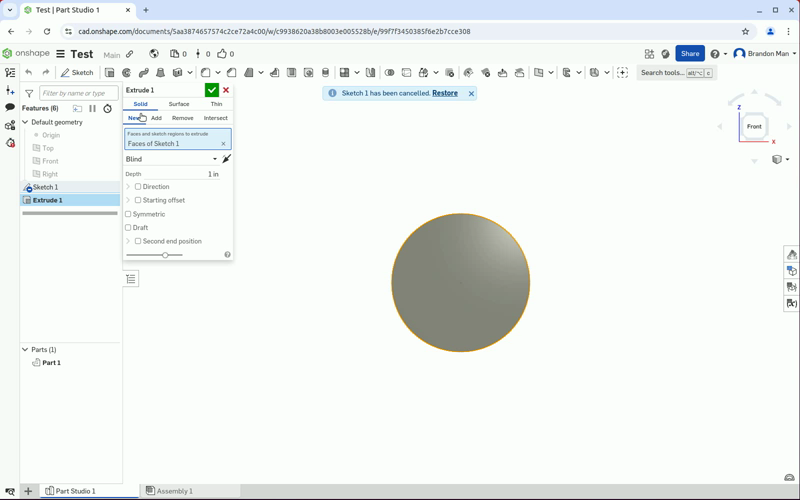
mouse_move(137, 120)
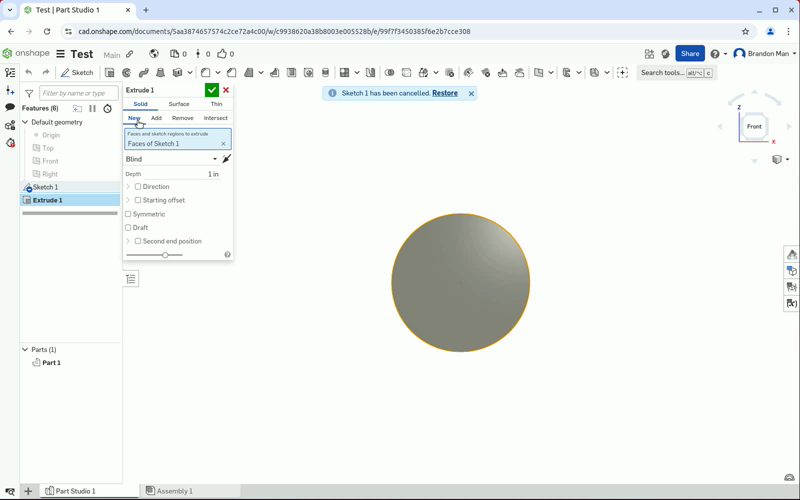
click(137, 120)
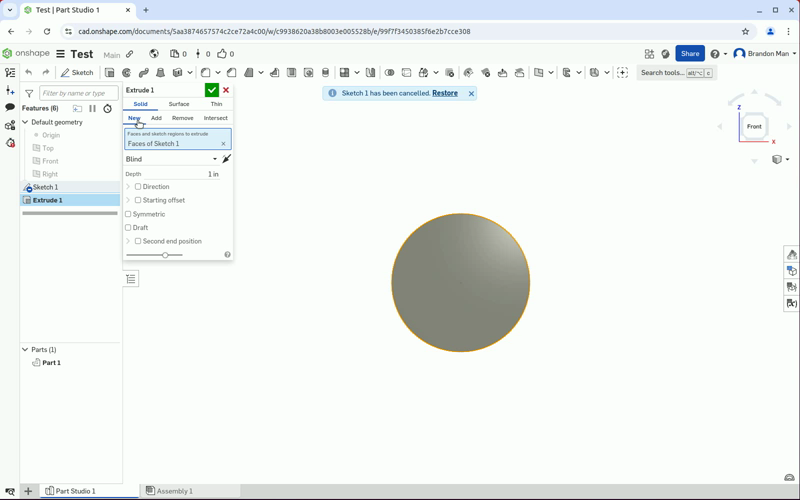
key(tab, 4)
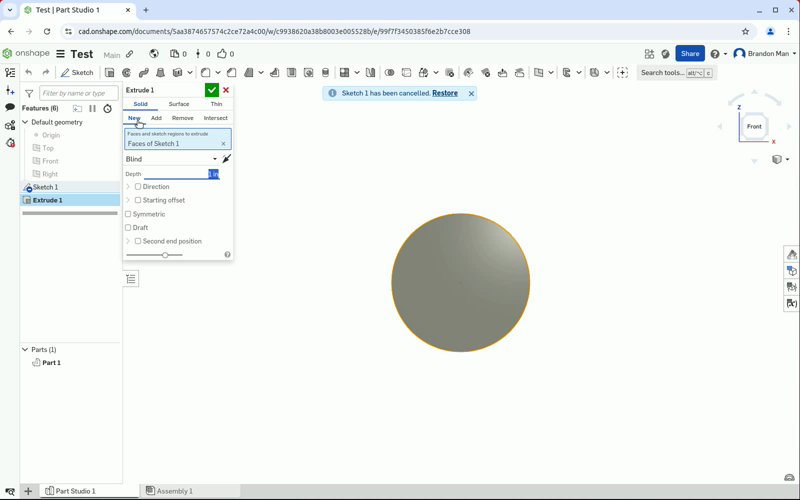
text(23.108)
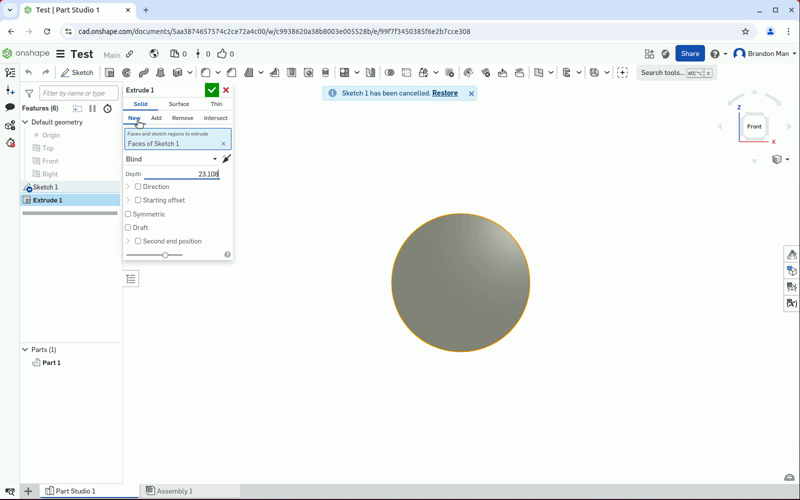
key(enter)
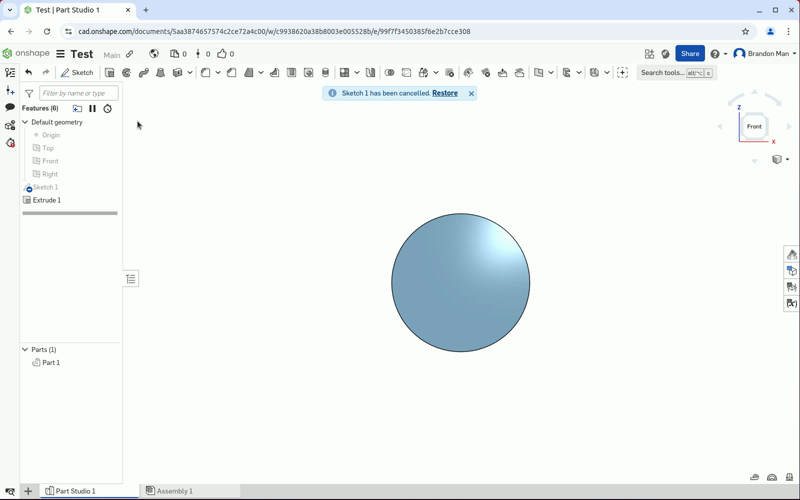
key(shift+h)
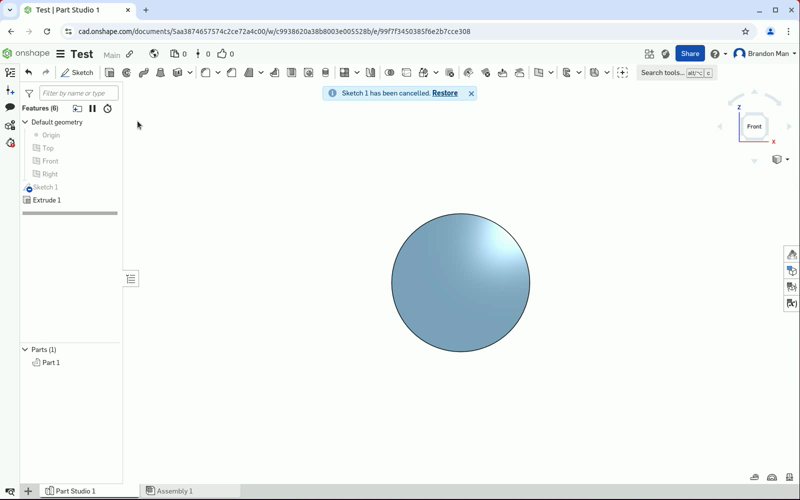
key(shift+h)
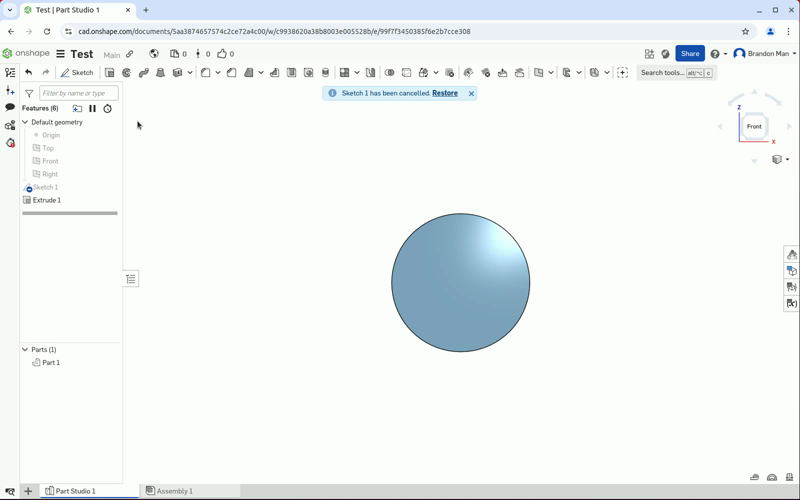
mouse_move(73, 189)
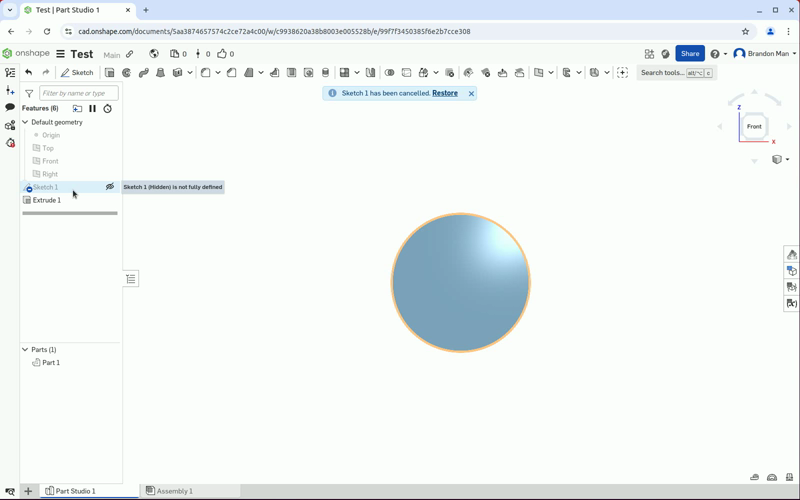
click(73, 189)
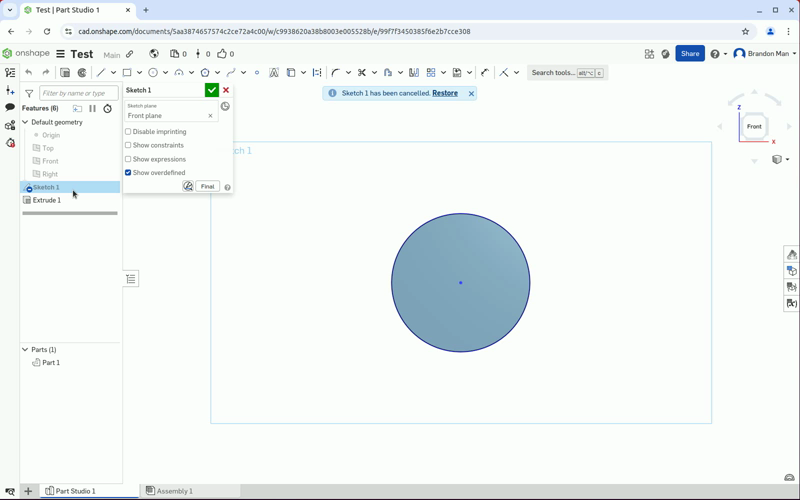
mouse_move(229, 92)
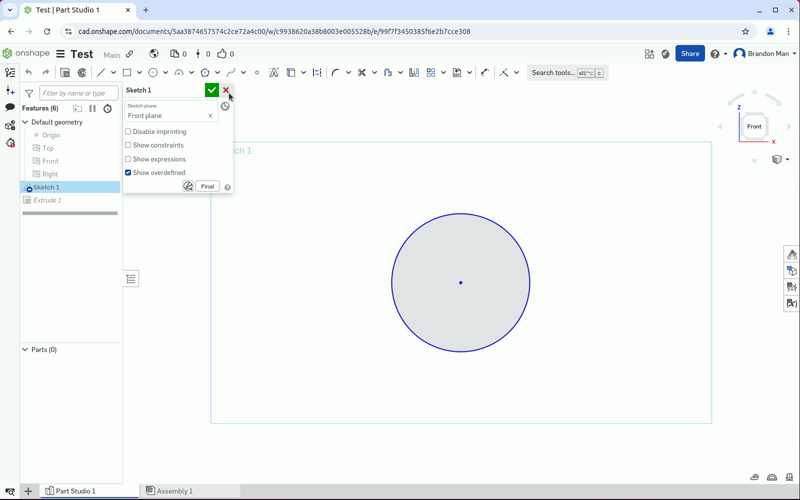
click(229, 92)
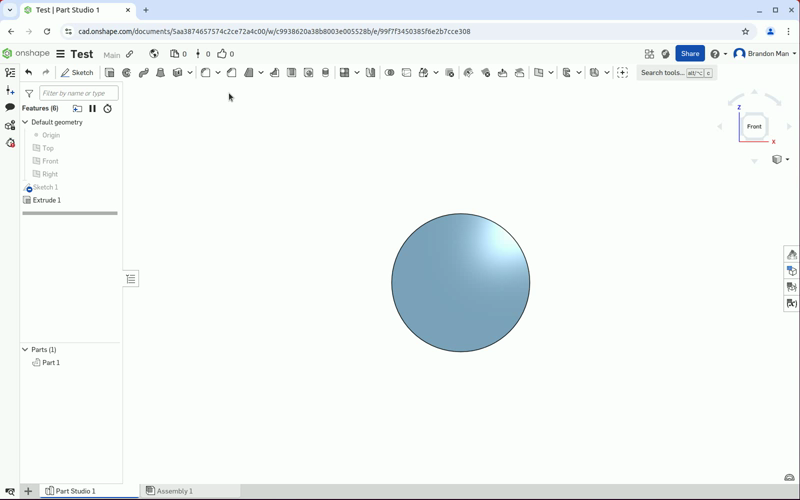
mouse_move(73, 352)
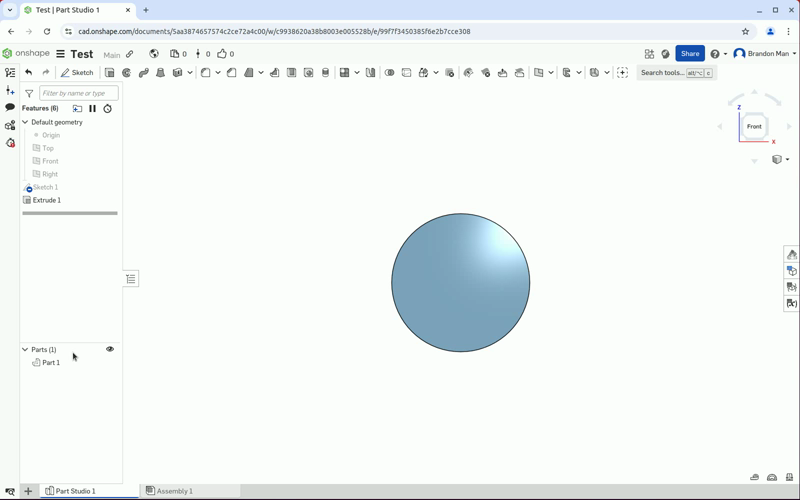
key(y)
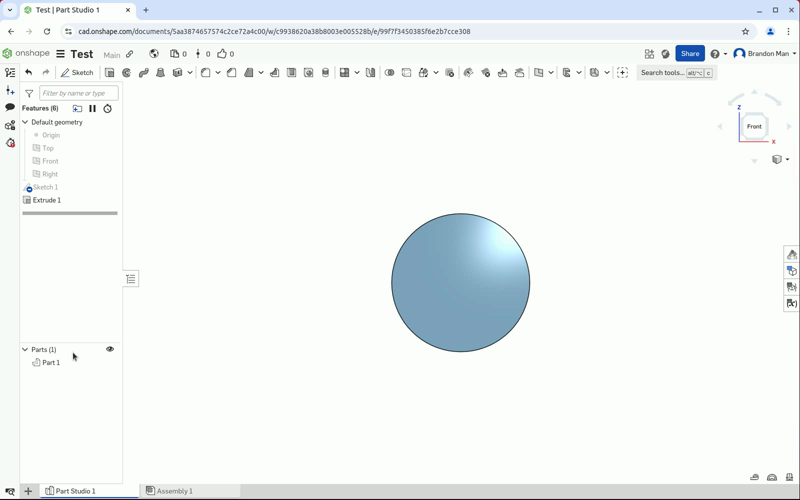
key(shift+p)
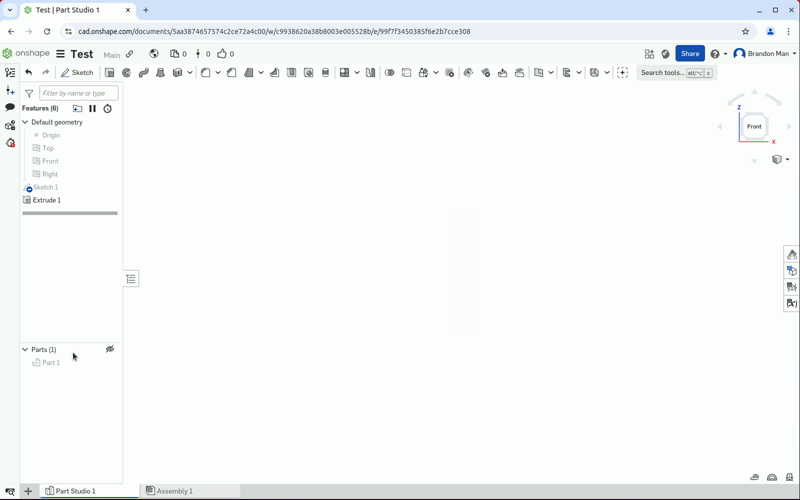
key(space)
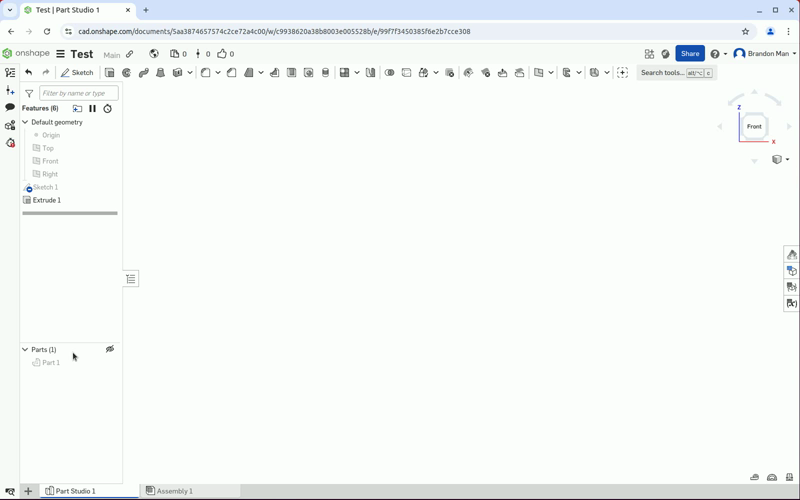
key_down(shift)
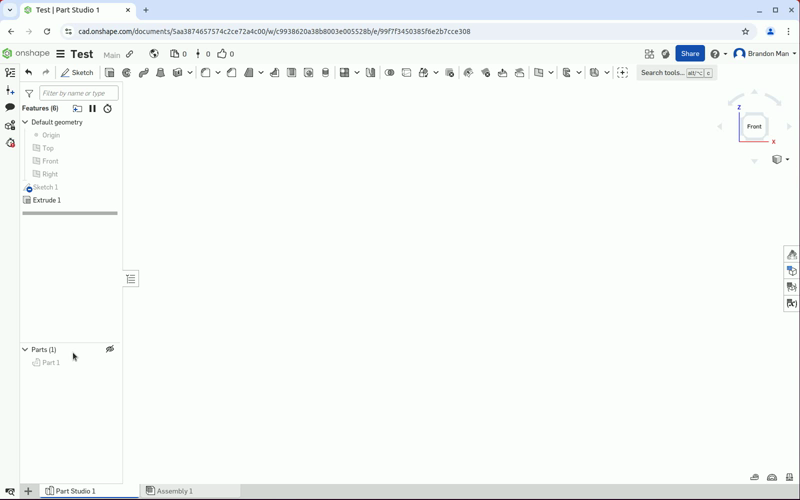
key(down)
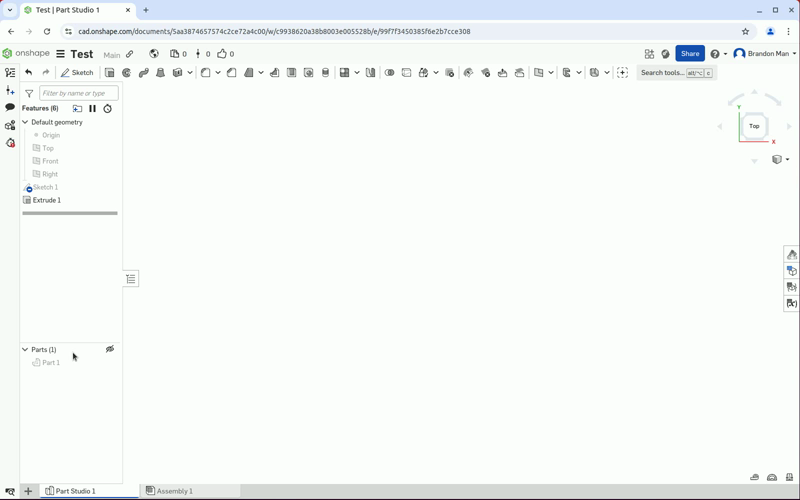
key_up(shift)
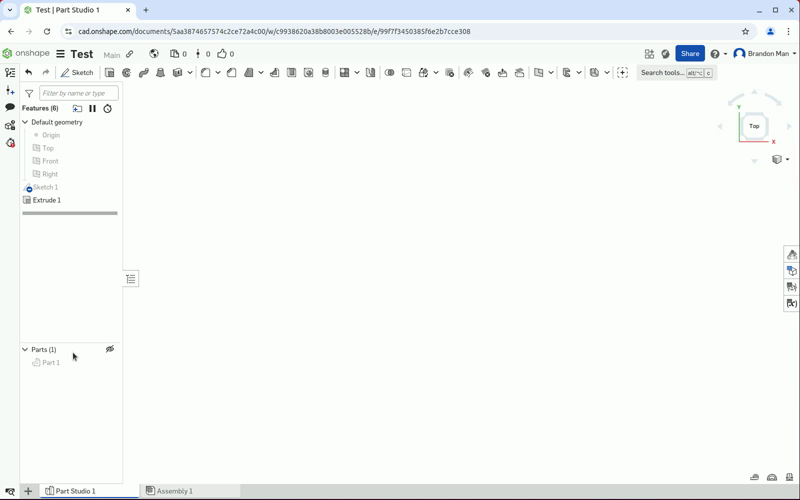
mouse_move(73, 352)
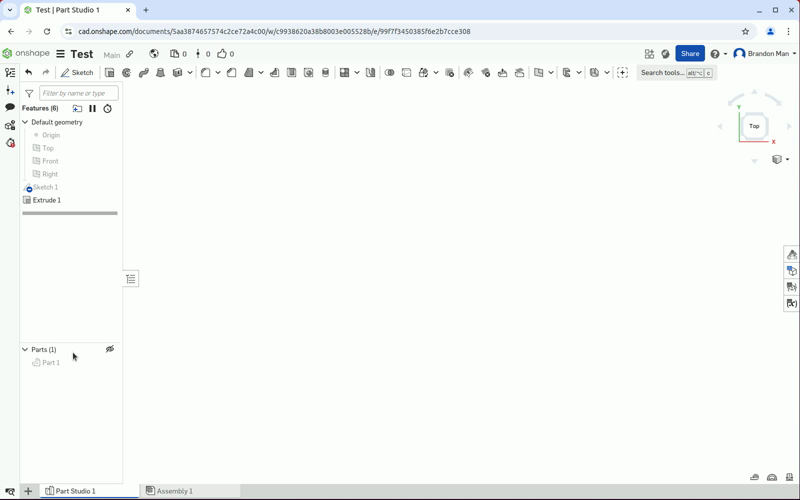
key(shift+y)
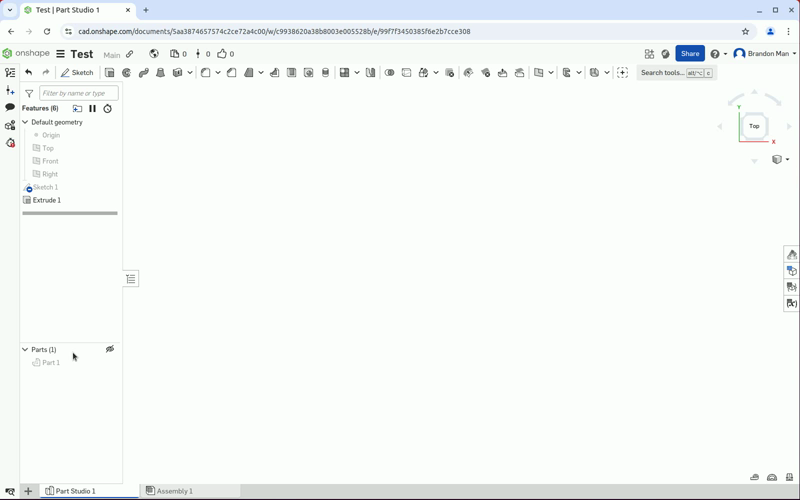
key(shift+s)
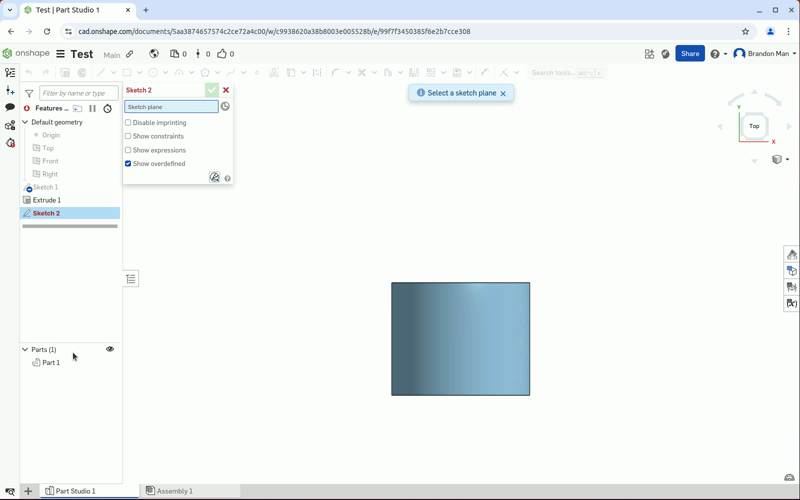
mouse_move(73, 150)
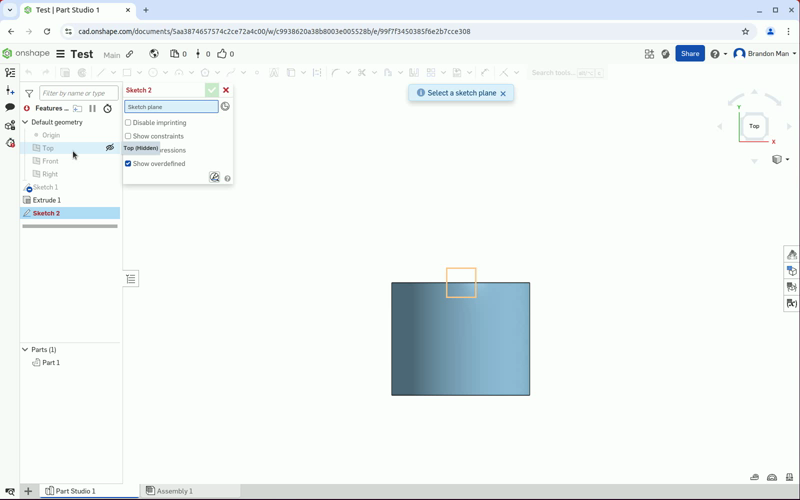
click(73, 150)
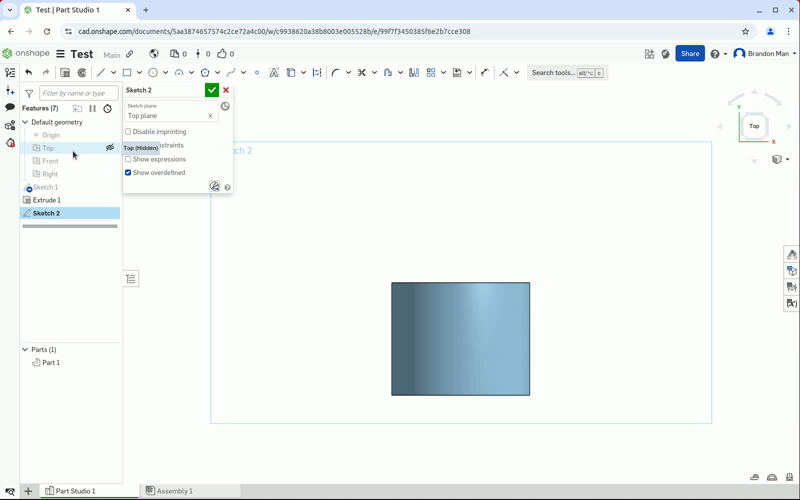
mouse_move(73, 352)
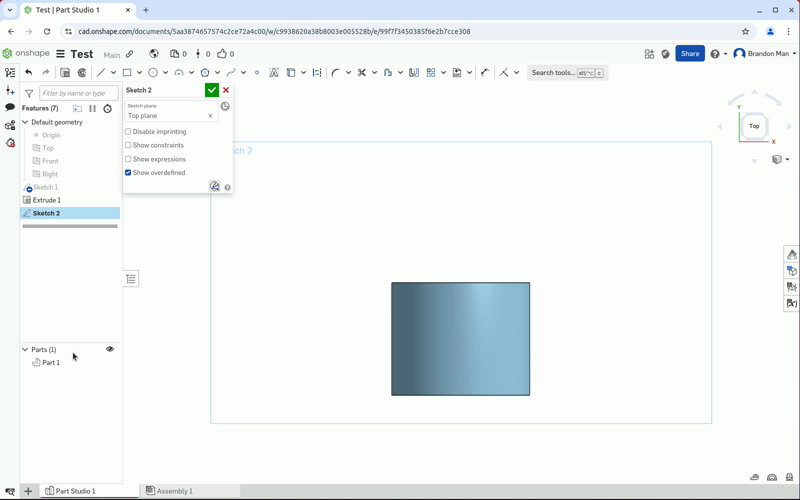
key(y)
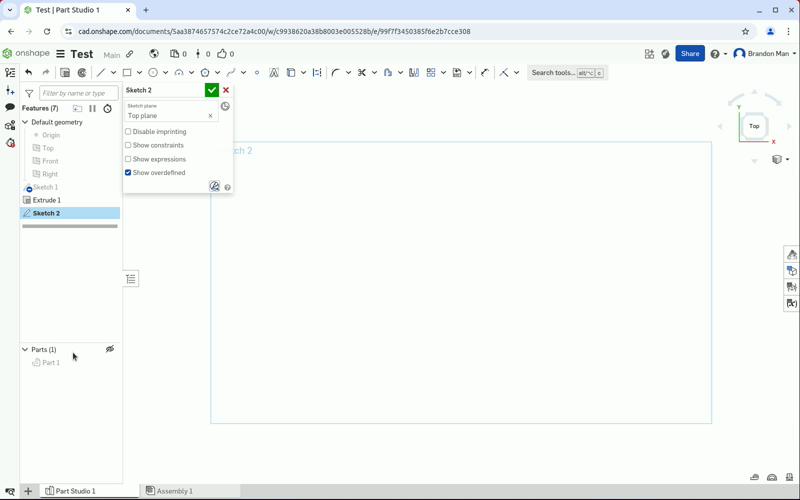
key(l)
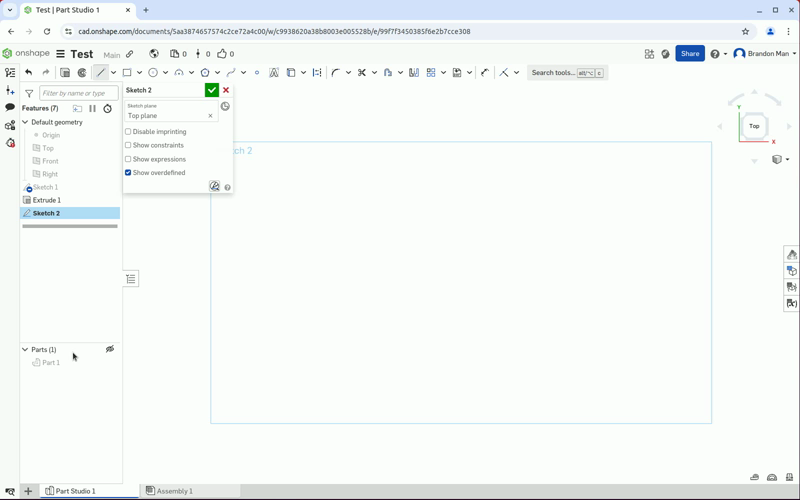
key_down(shift)
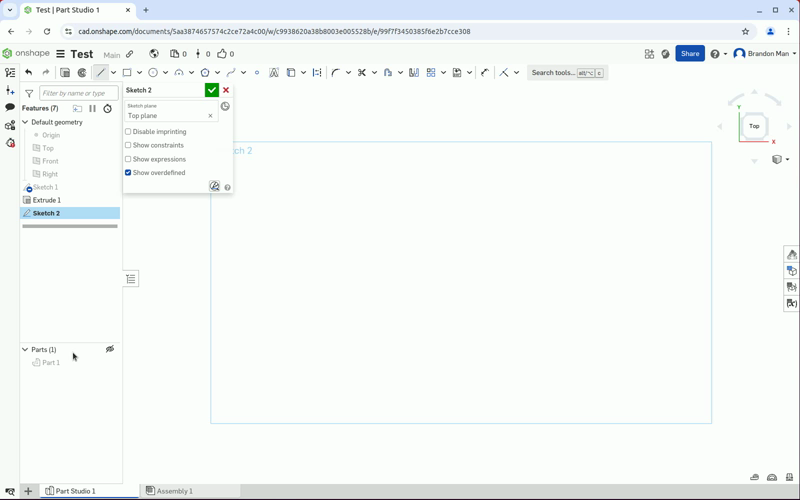
mouse_move(380, 355)
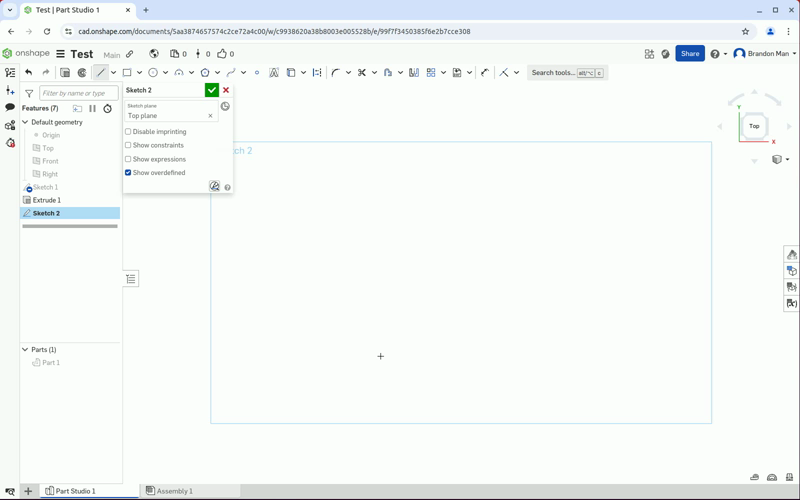
click(380, 355)
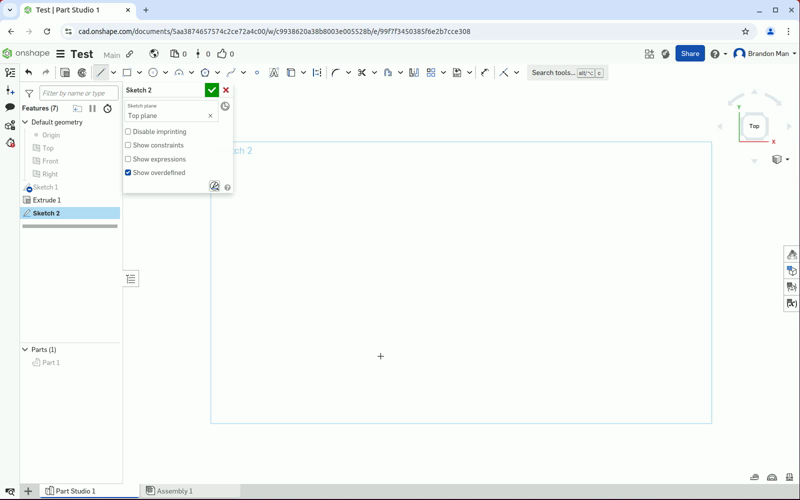
key_up(shift)
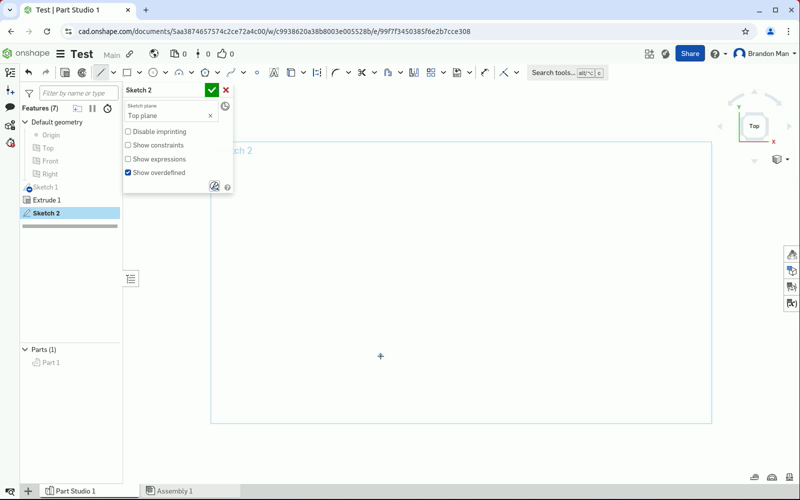
key_down(shift)
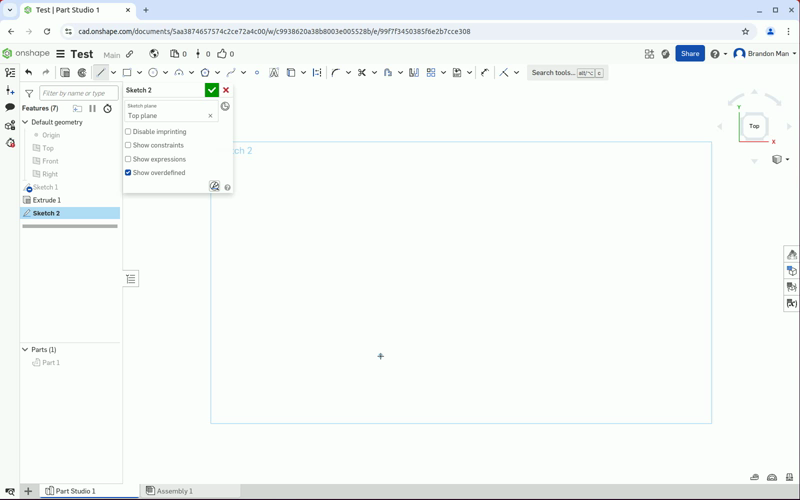
mouse_move(410, 355)
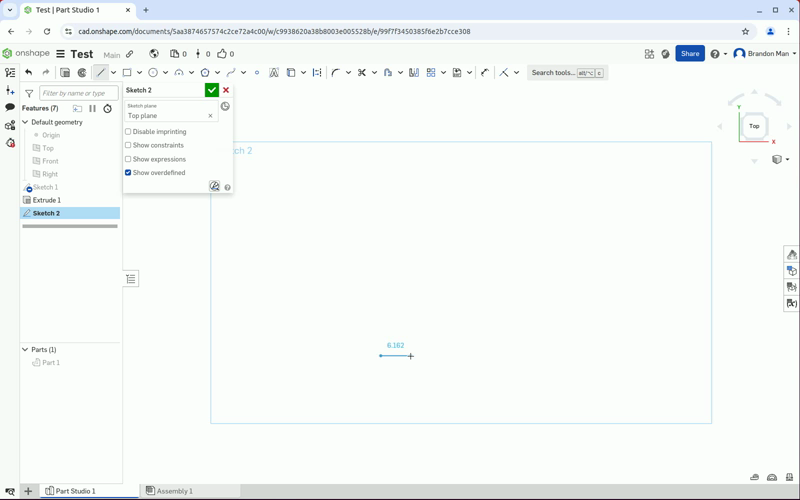
mouse_move(425, 355)
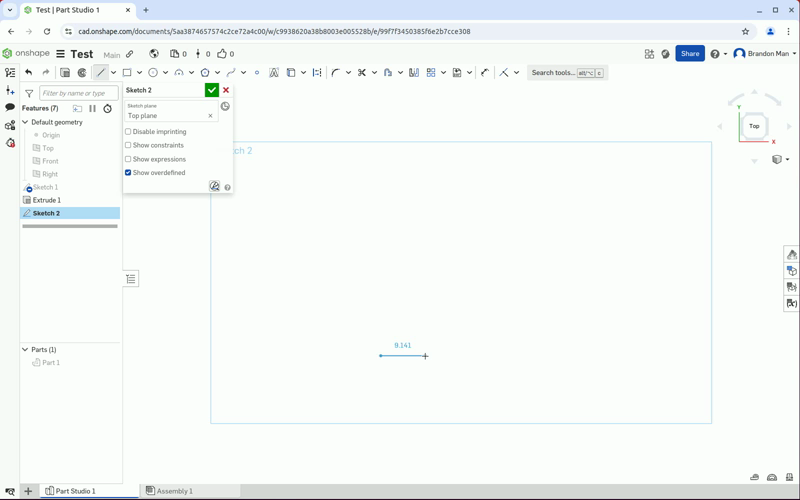
click(425, 355)
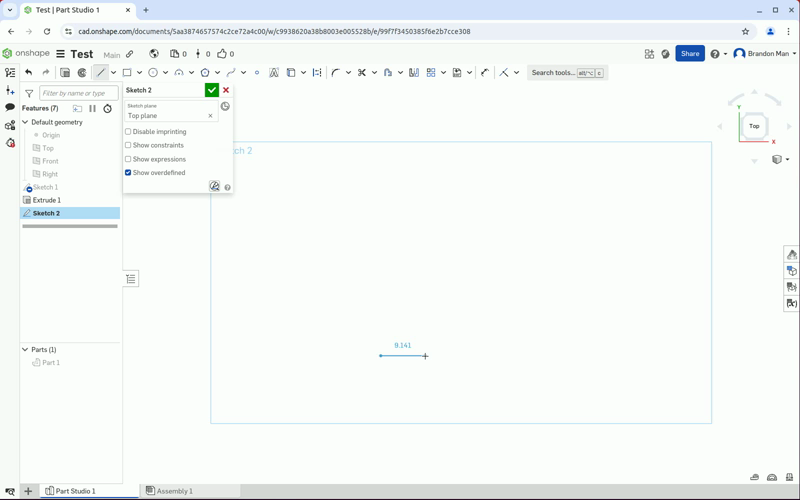
key_up(shift)
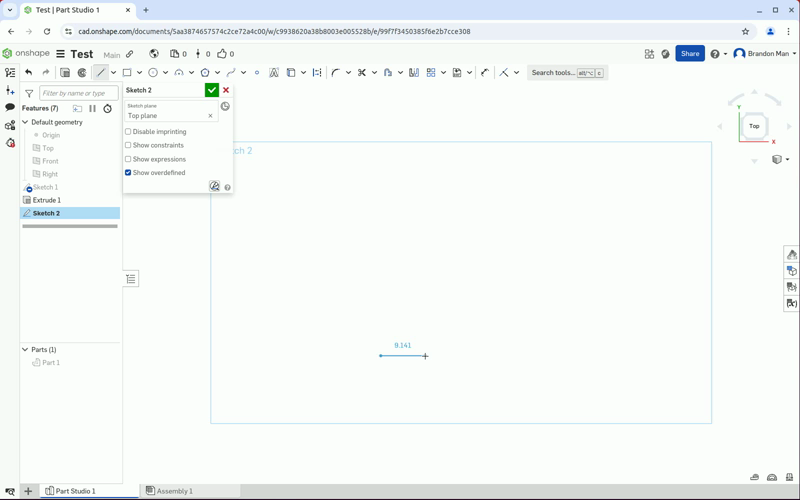
key_down(shift)
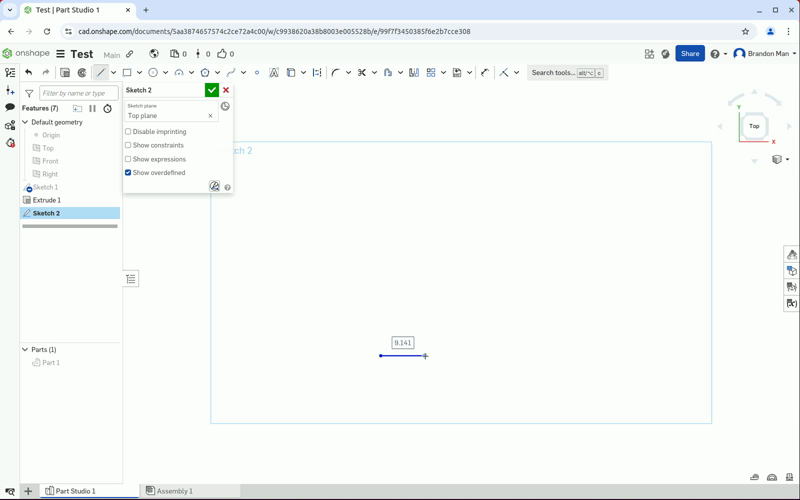
mouse_move(455, 355)
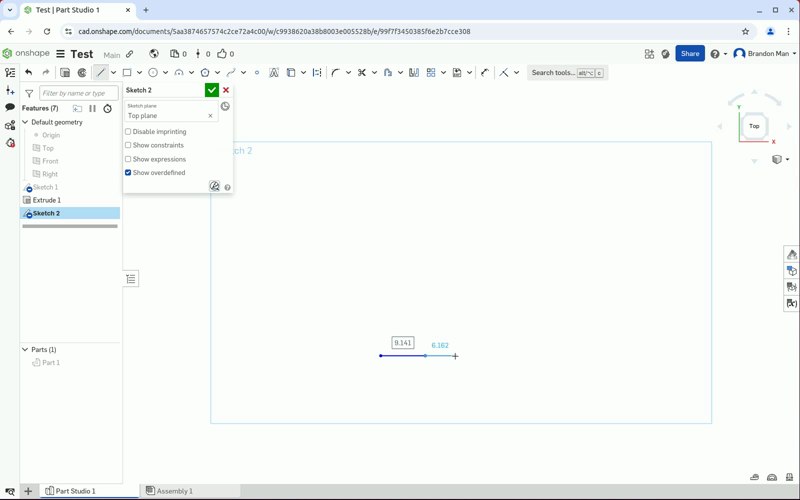
mouse_move(425, 314)
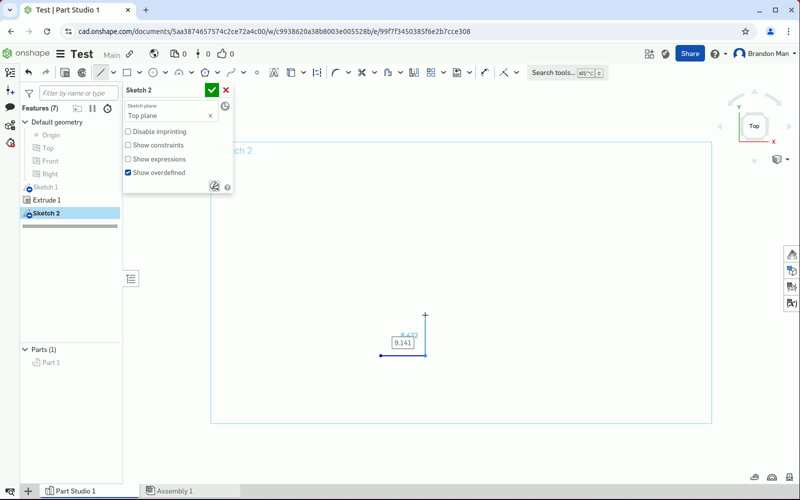
click(425, 314)
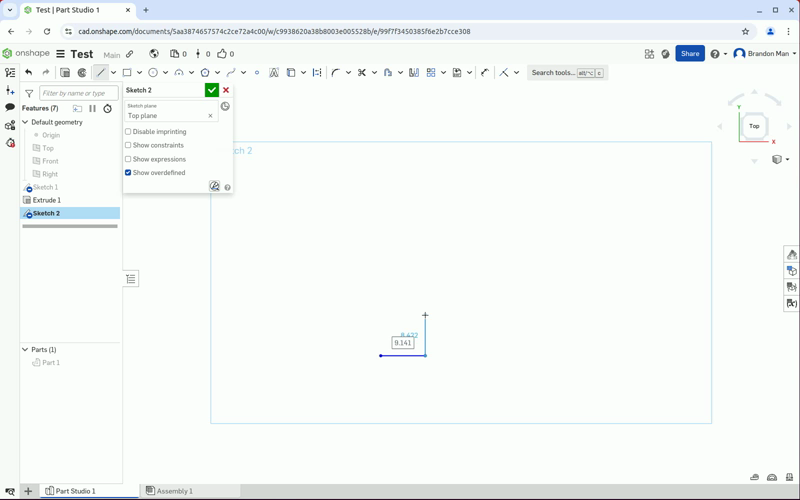
key_up(shift)
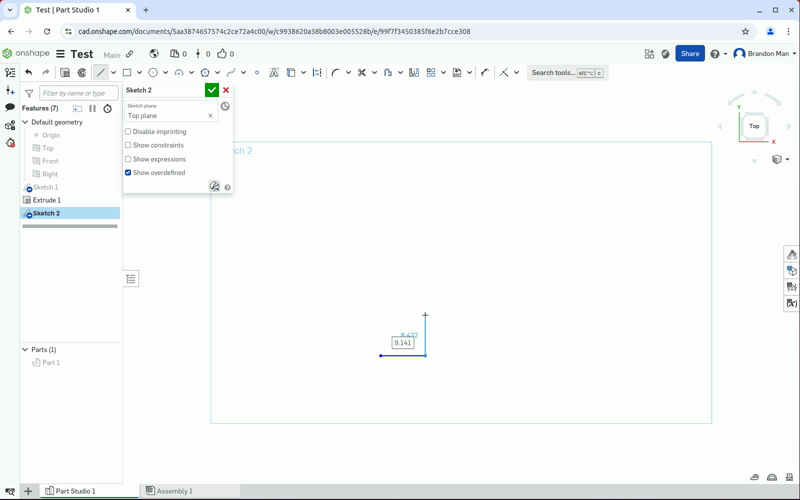
key_down(shift)
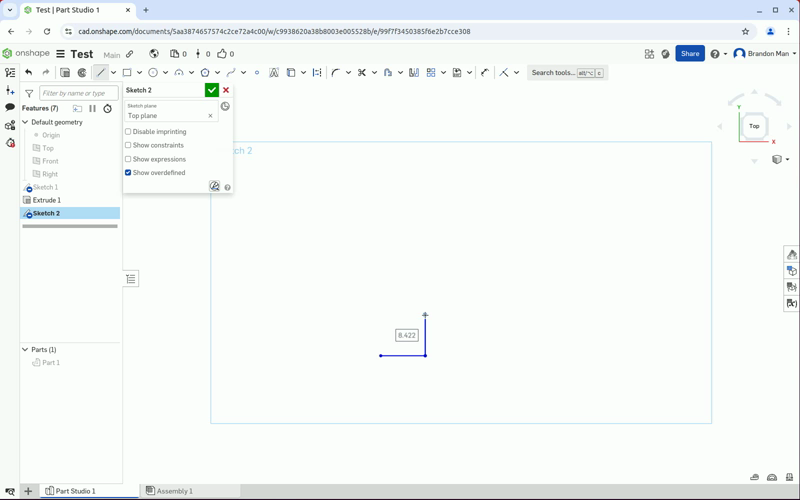
mouse_move(455, 314)
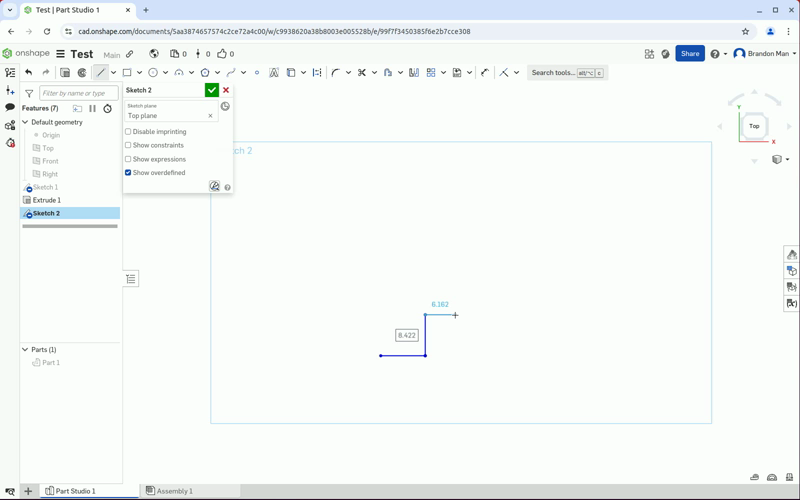
mouse_move(380, 314)
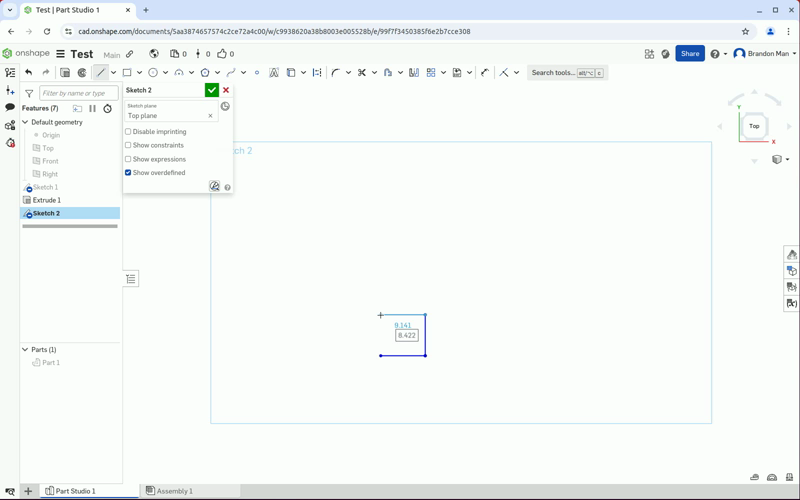
click(380, 314)
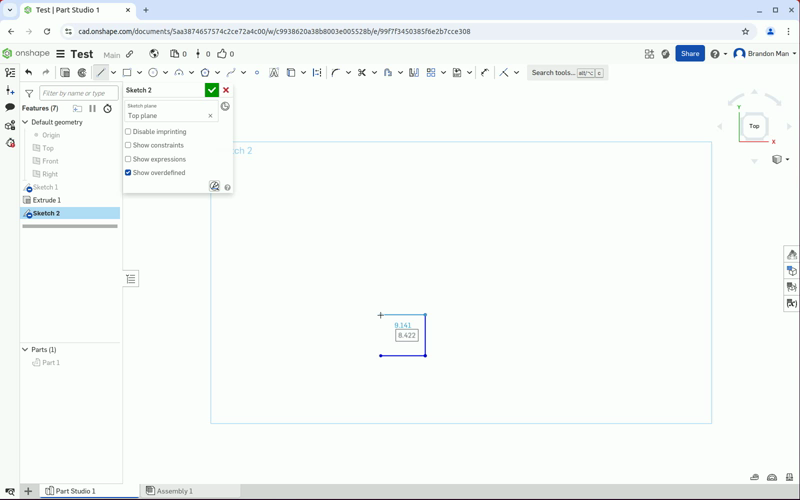
key_up(shift)
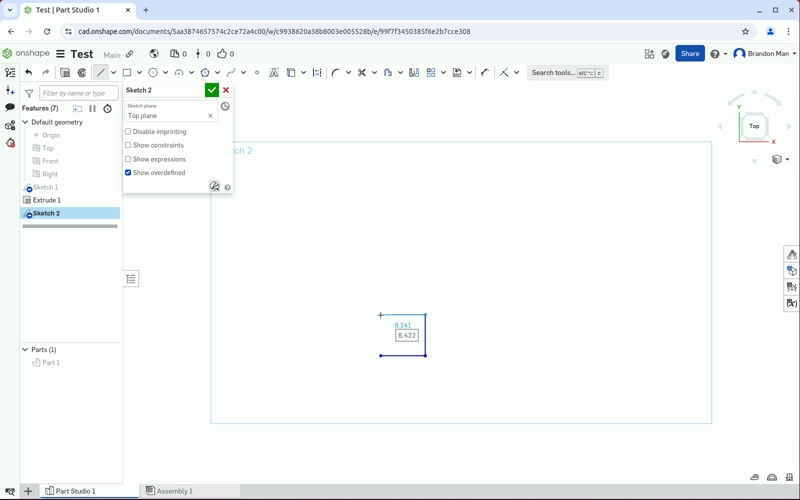
mouse_move(410, 314)
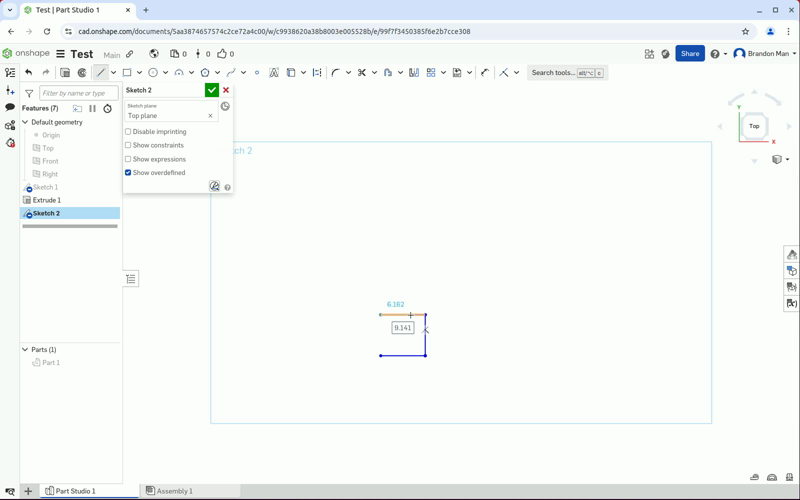
key_down(shift)
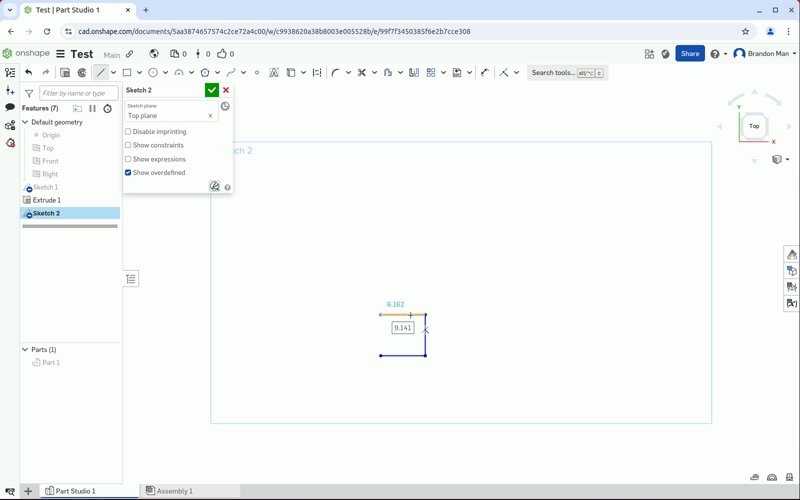
mouse_move(380, 355)
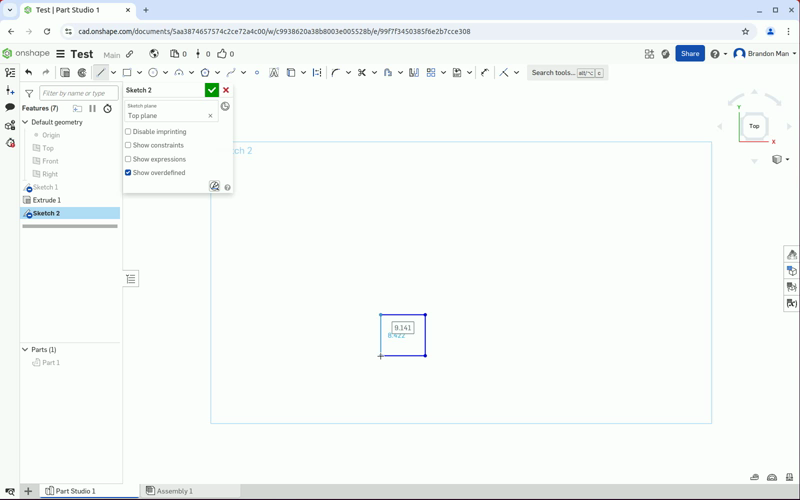
key_up(shift)
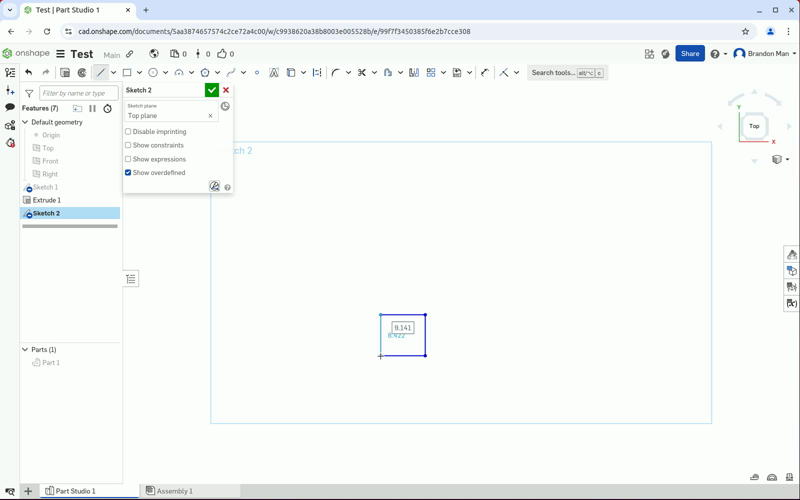
click(380, 355)
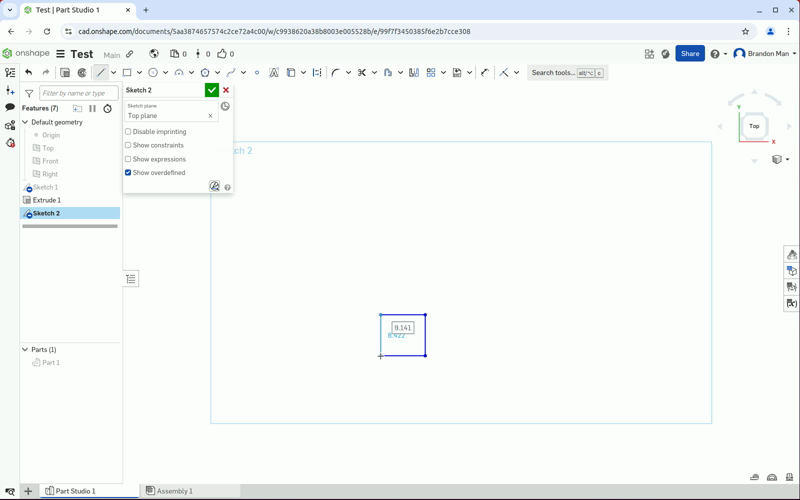
key(esc)
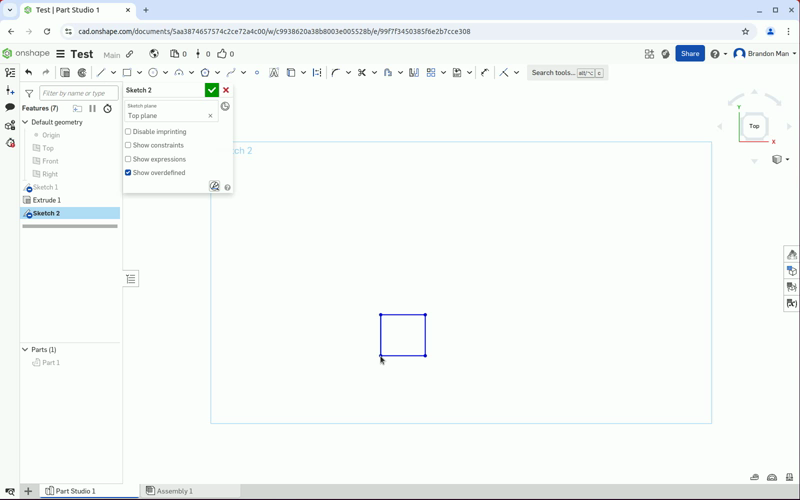
mouse_move(400, 341)
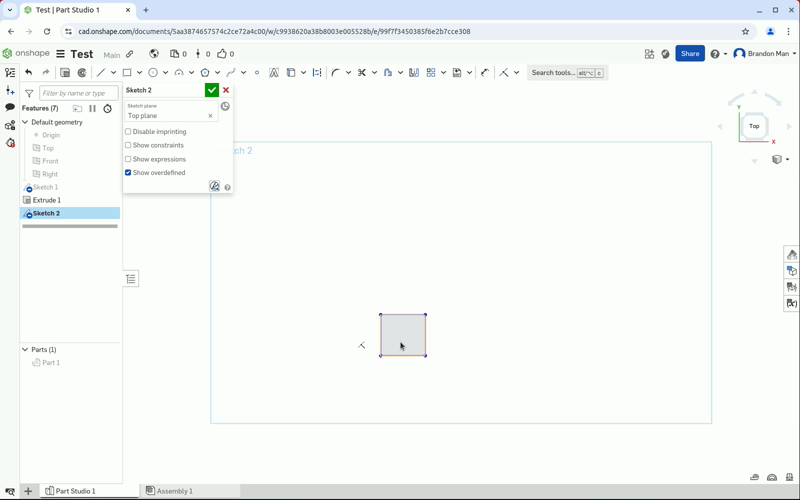
scroll(6)
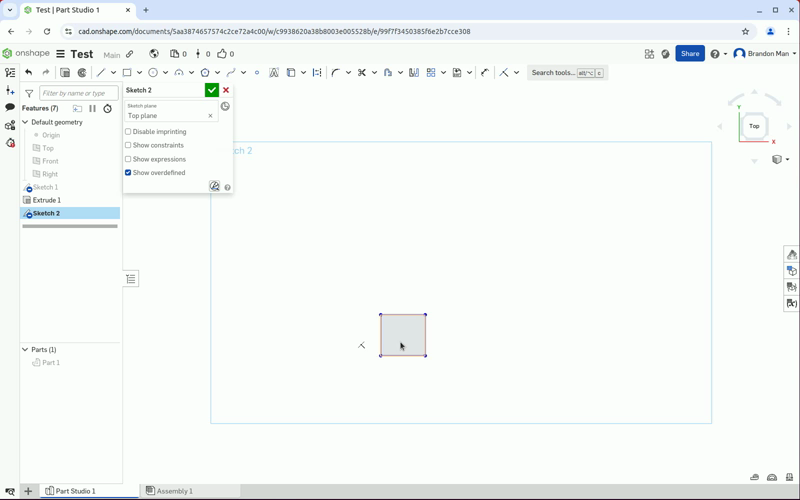
scroll(6)
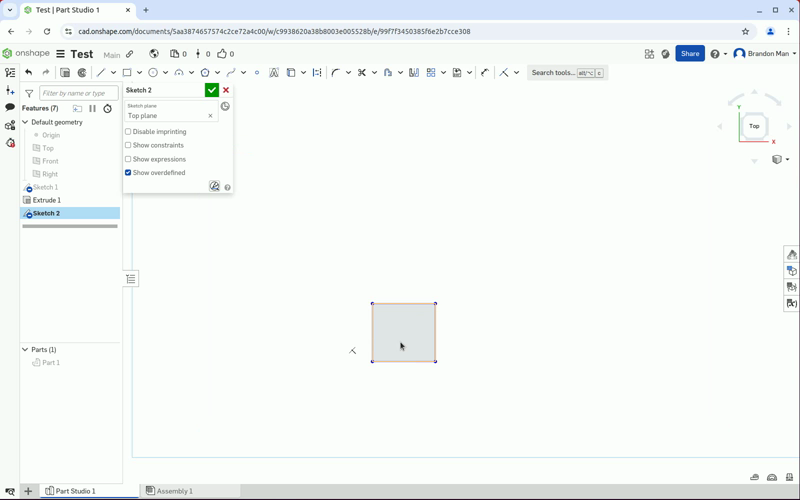
scroll(6)
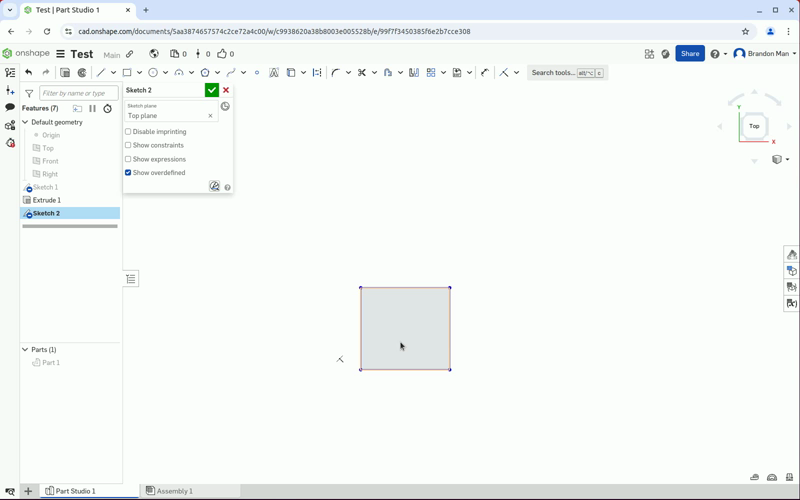
scroll(6)
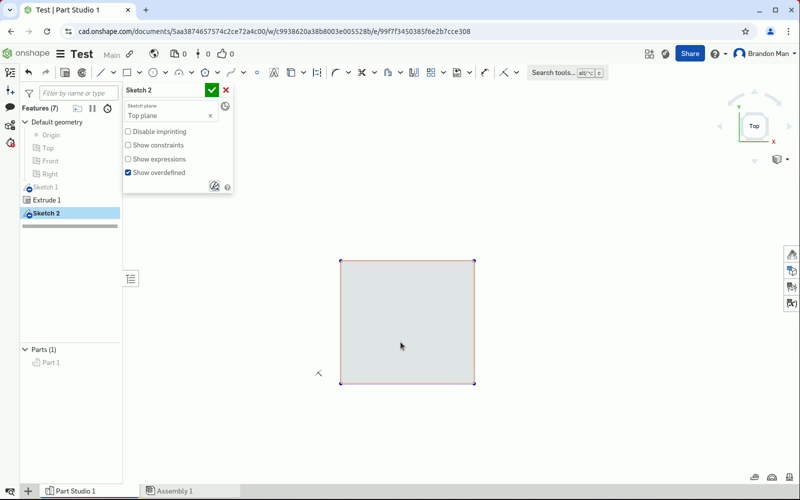
scroll(6)
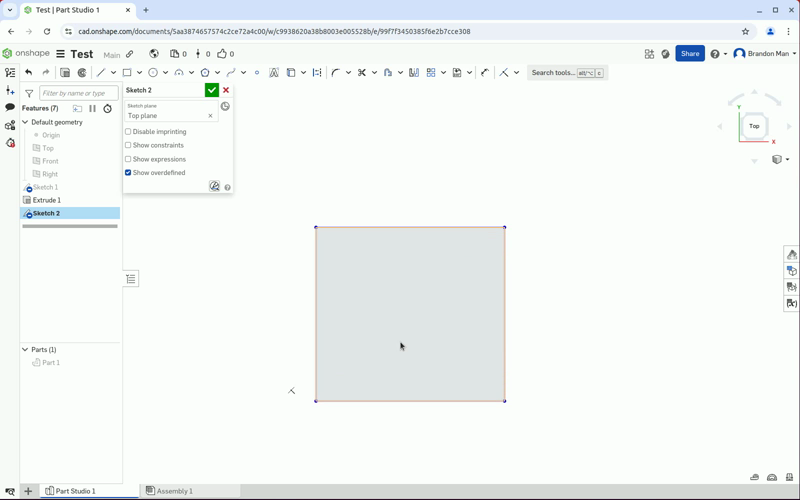
scroll(6)
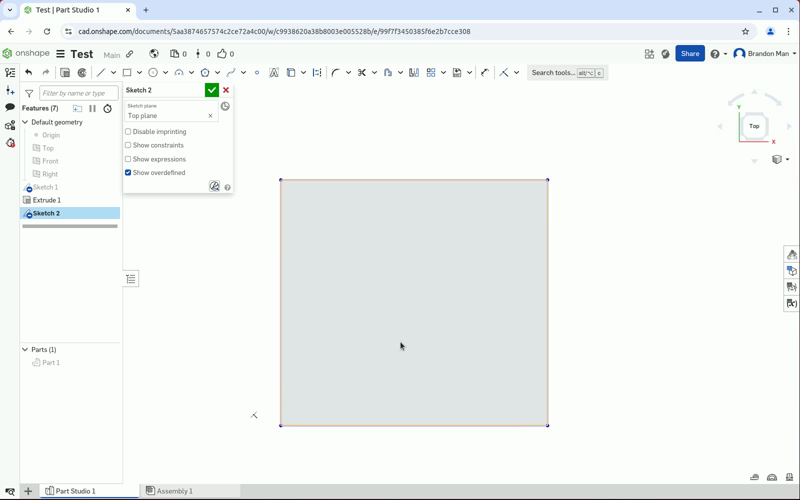
scroll(6)
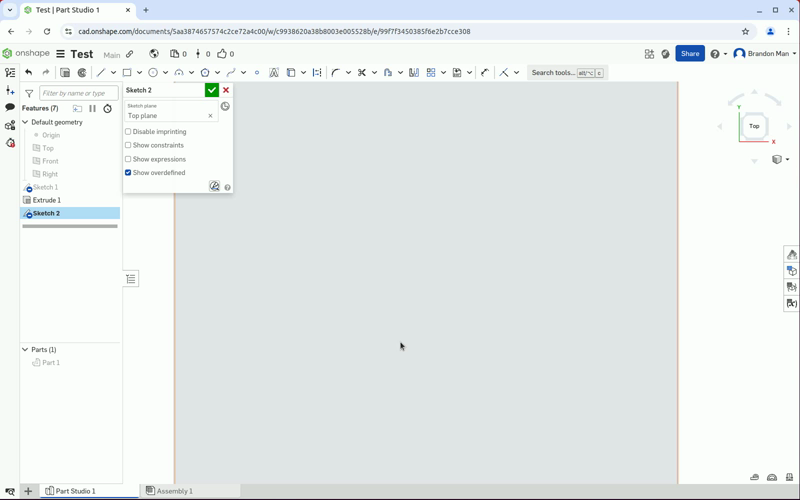
click(400, 341)
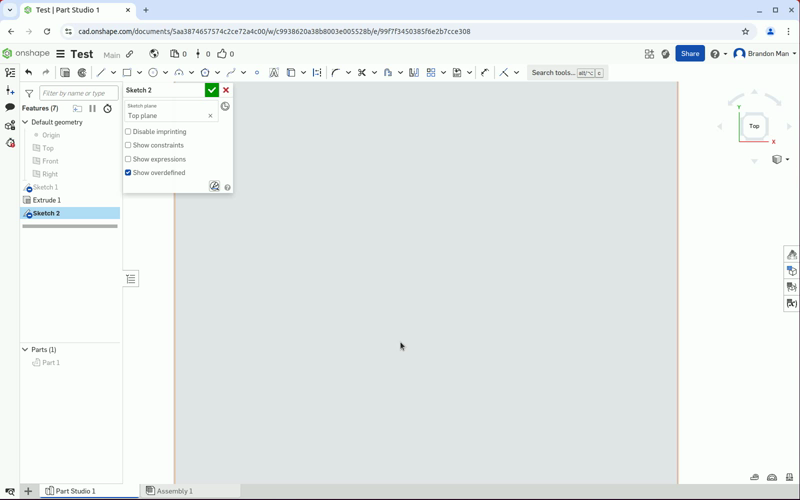
scroll(-6)
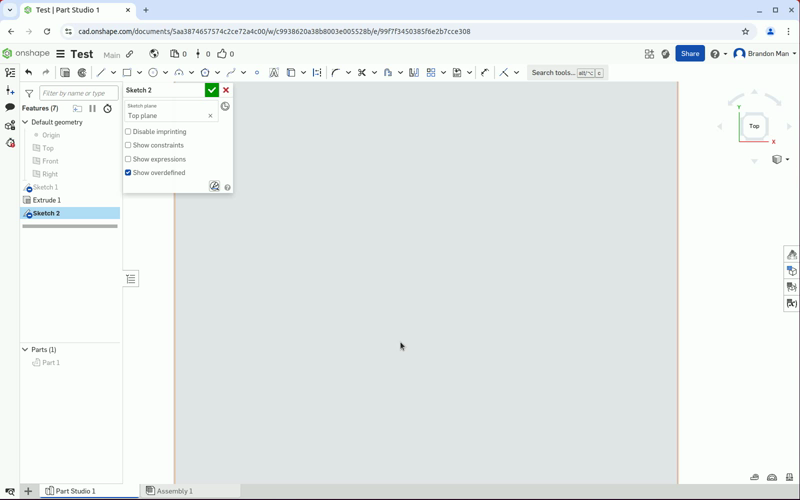
scroll(-6)
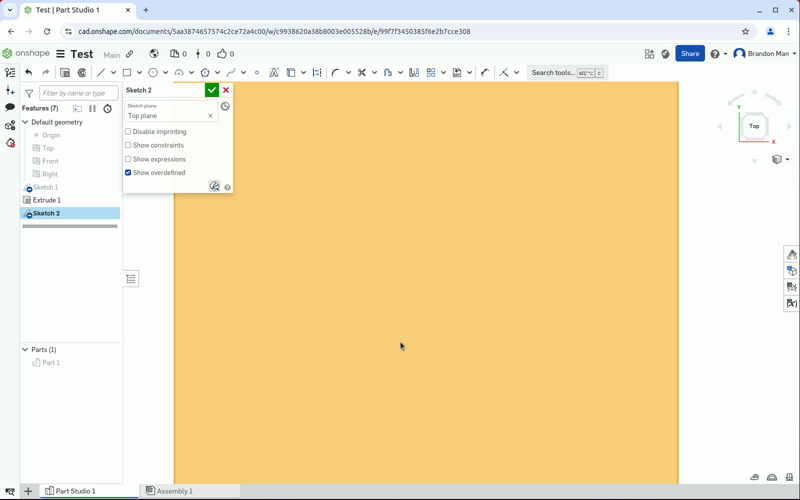
scroll(-6)
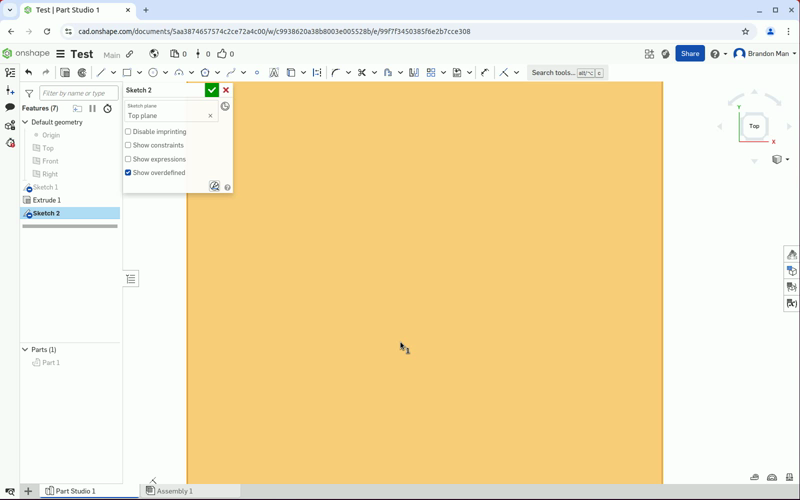
scroll(-6)
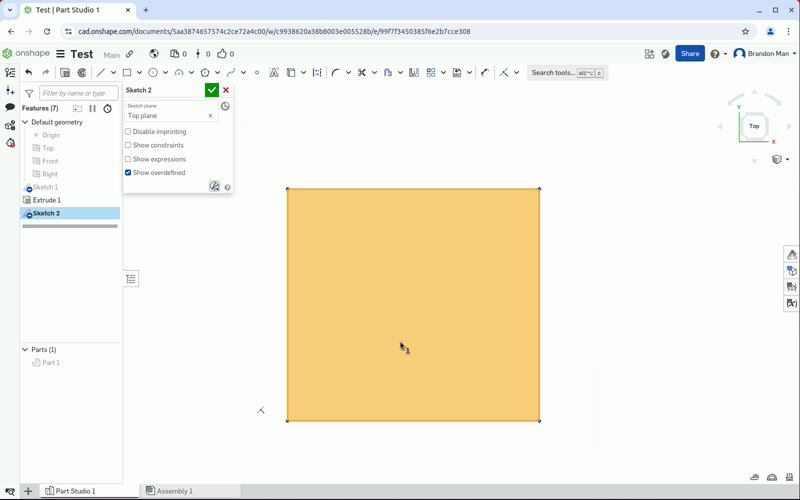
scroll(-6)
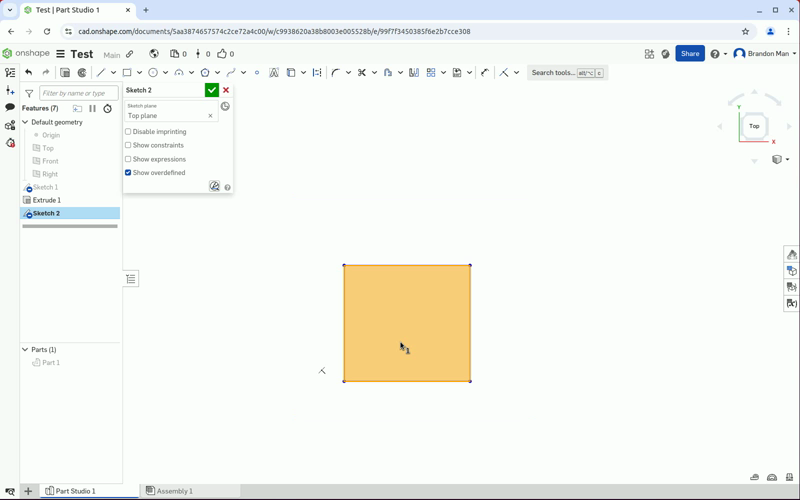
scroll(-6)
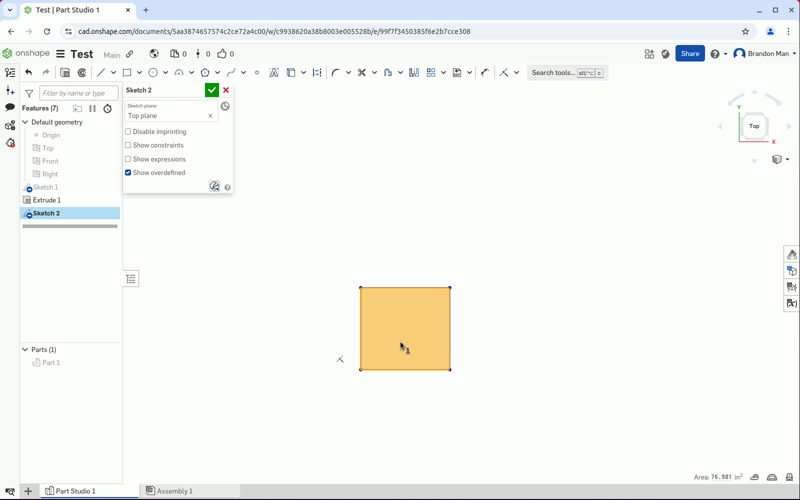
scroll(-6)
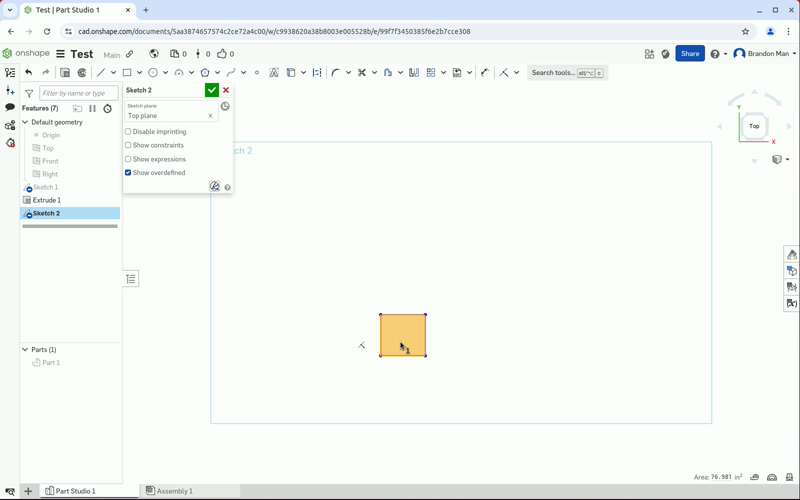
mouse_move(73, 352)
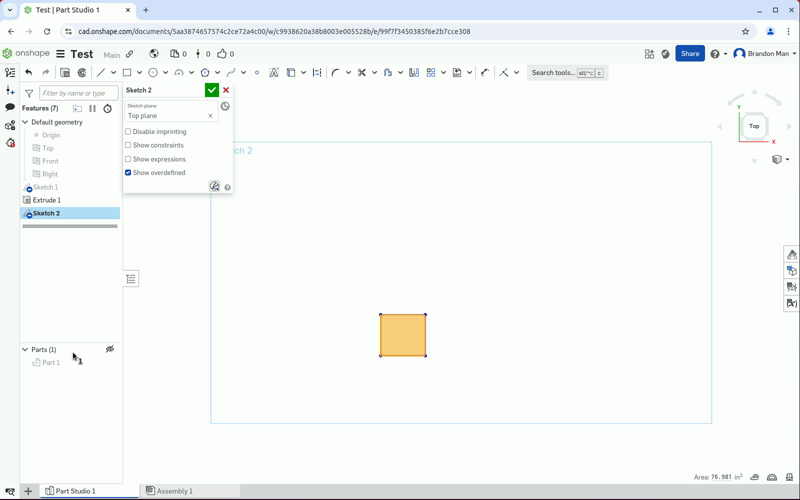
key(shift+y)
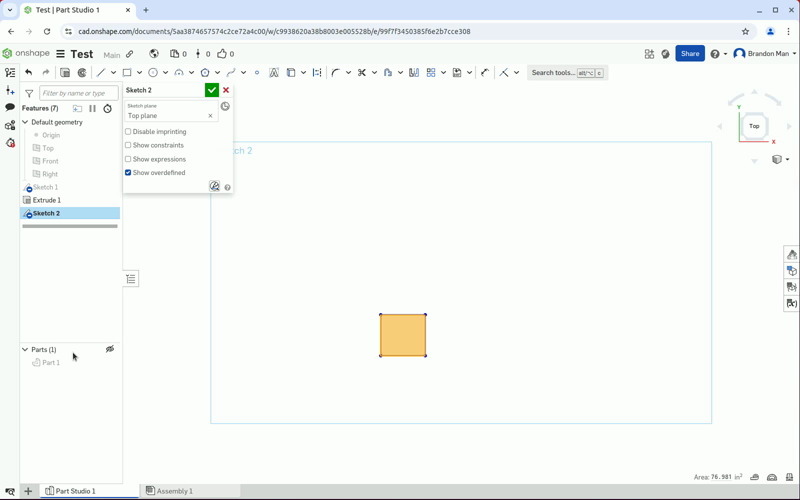
key(shift+e)
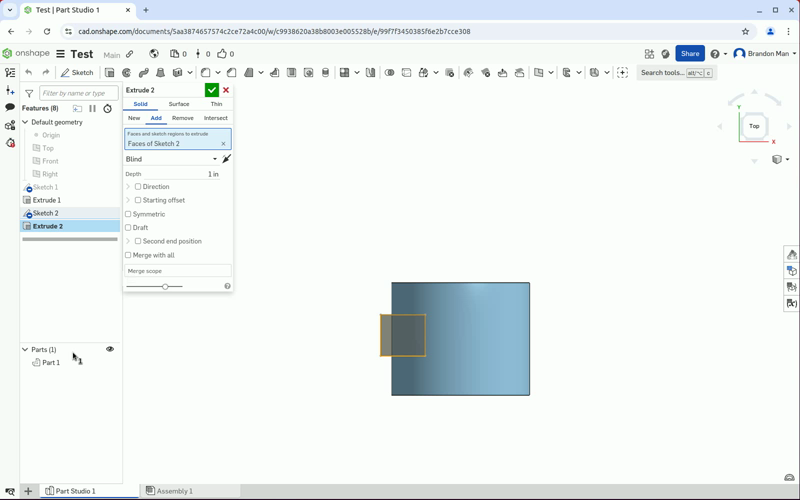
mouse_move(143, 106)
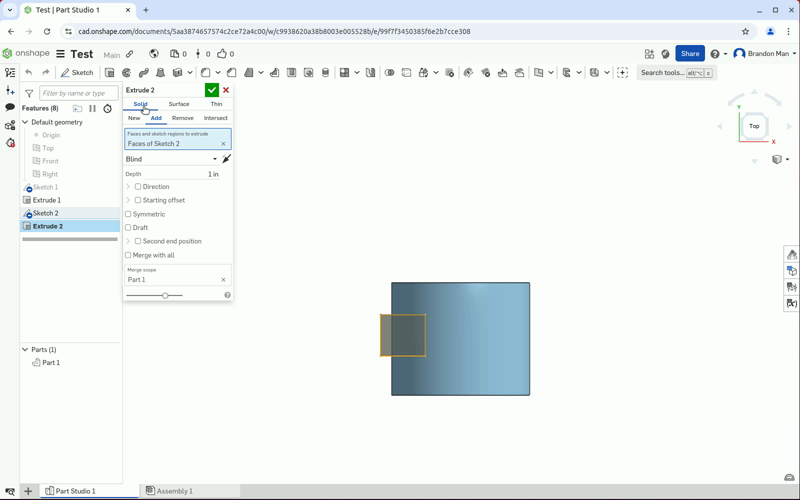
click(143, 106)
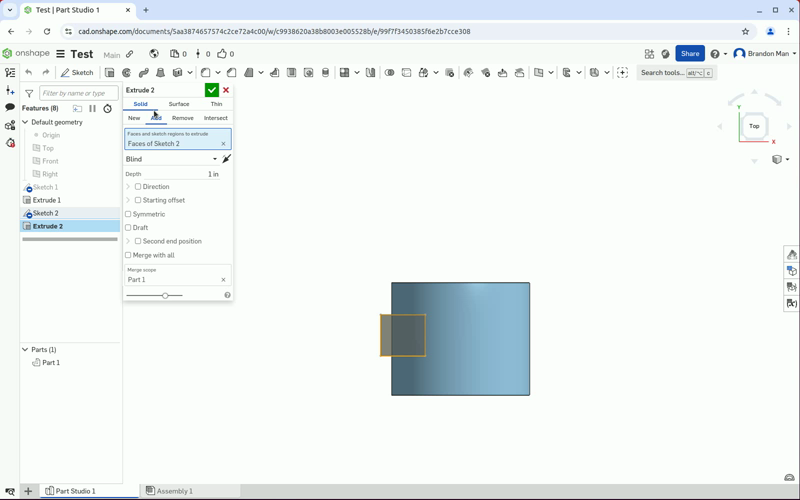
mouse_move(186, 120)
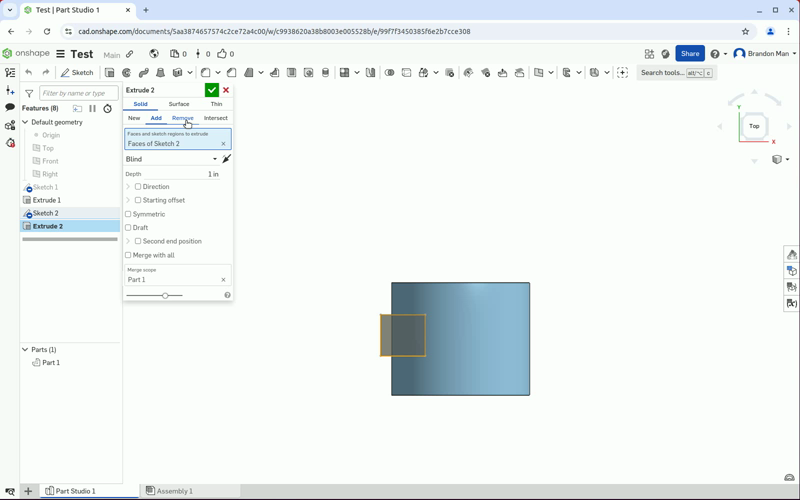
click(186, 120)
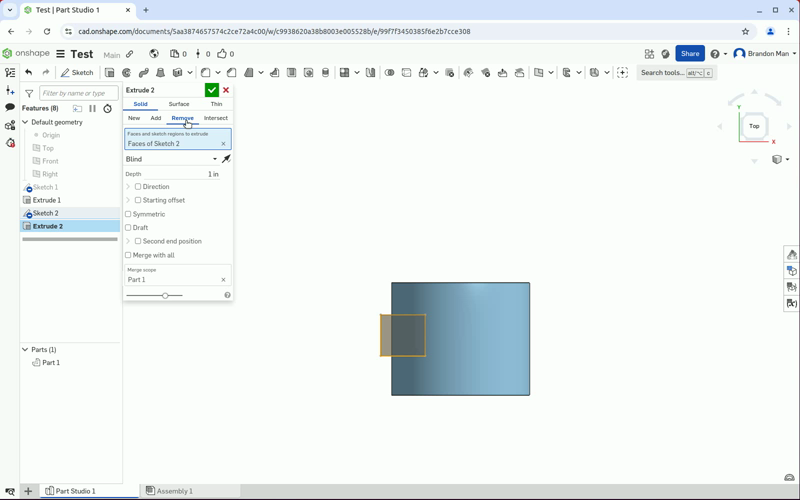
key(tab, 4)
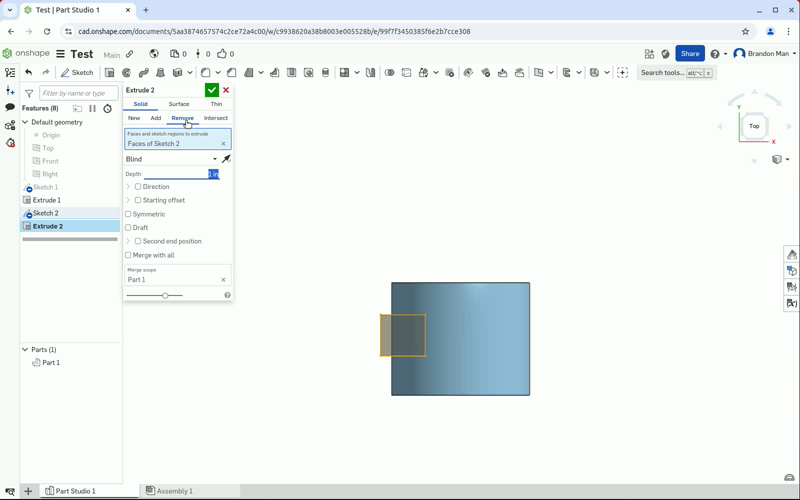
text(42.846)
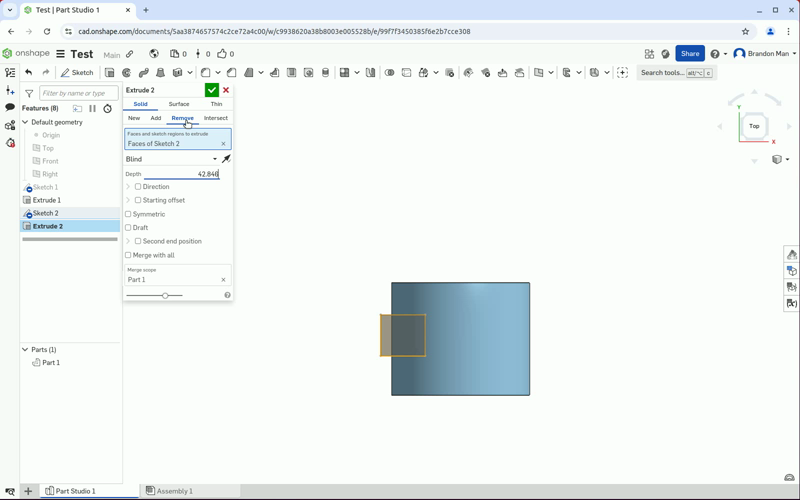
key(tab, 3)
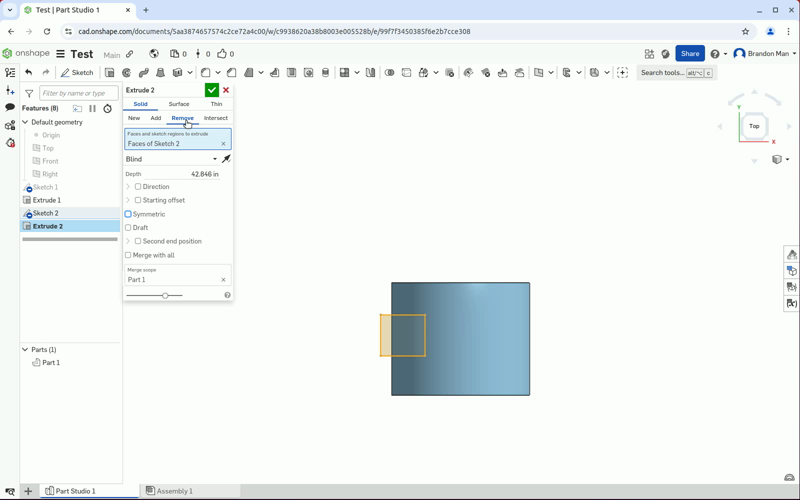
key(space)
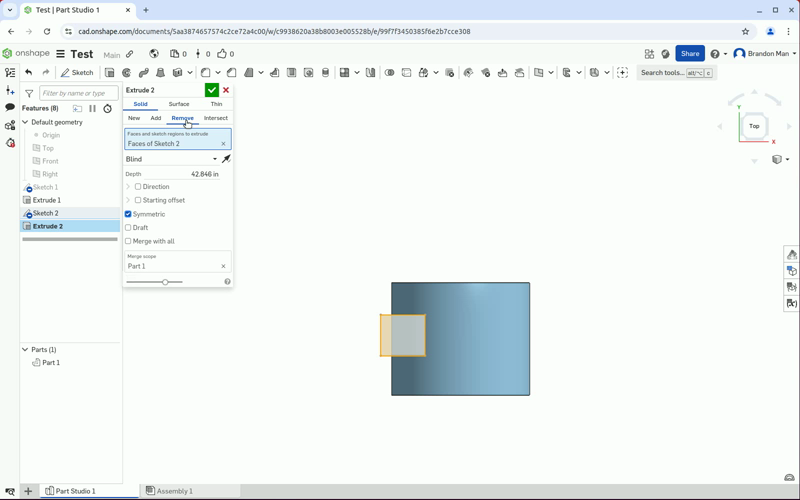
key(tab, 2)
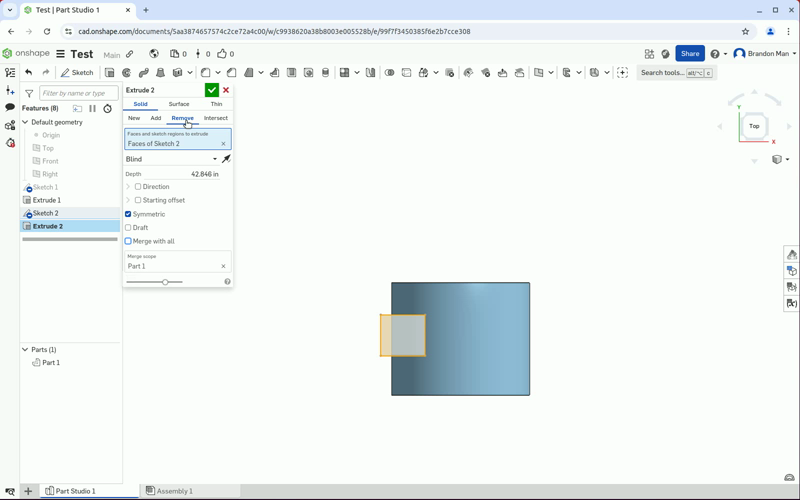
key(space)
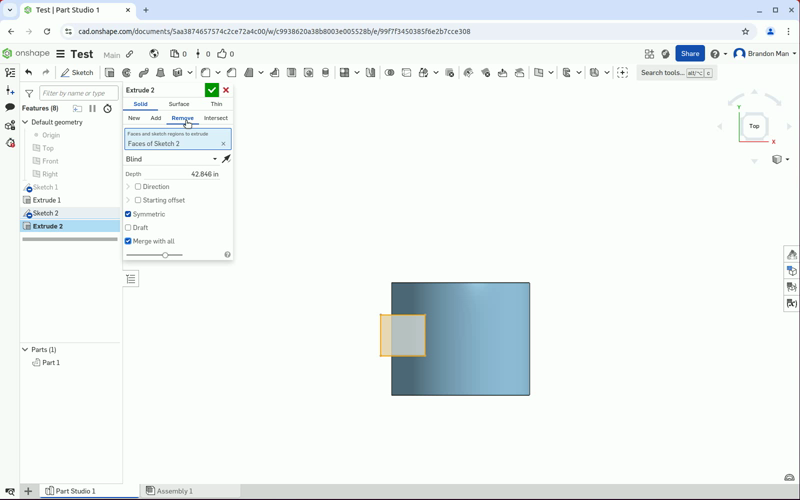
key(enter)
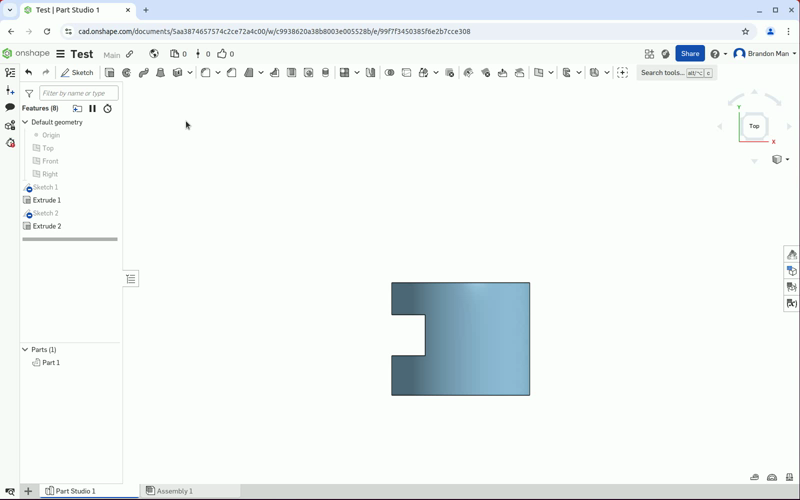
key(shift+h)
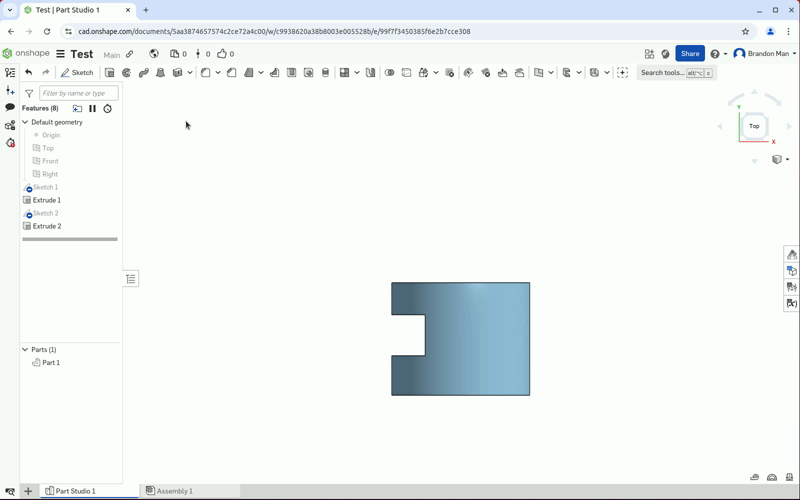
key(shift+h)
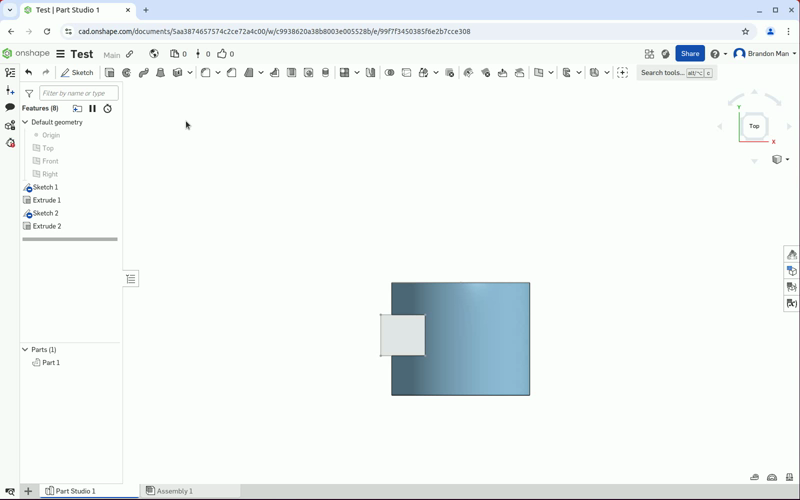
key(shift+7)
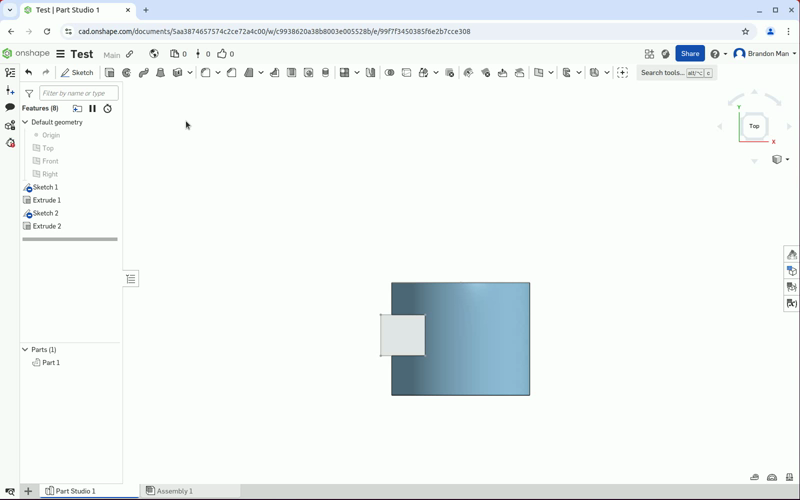
key(up, 3)
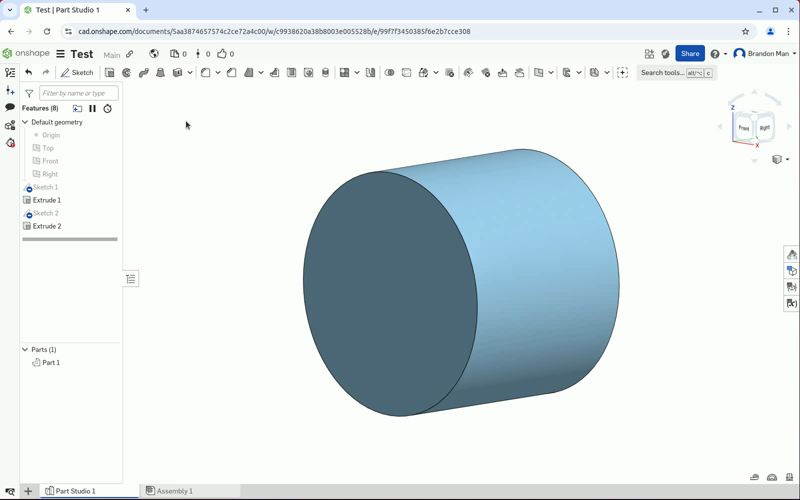
key(left, 3)
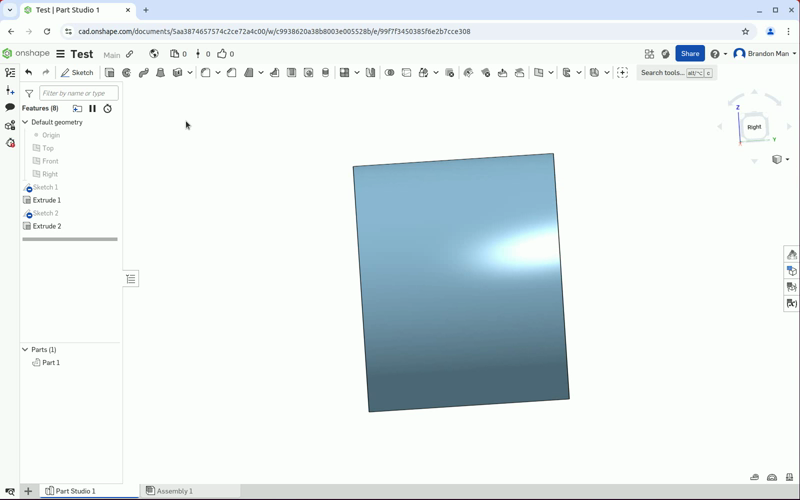
key(right, 3)
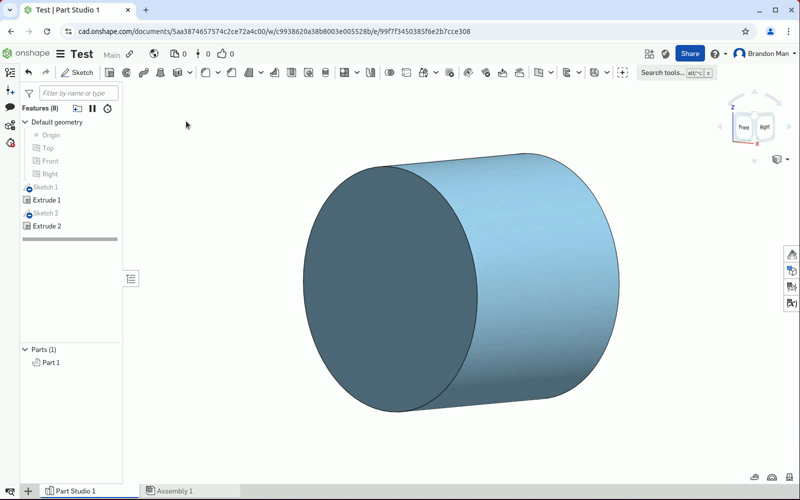
key(down, 3)
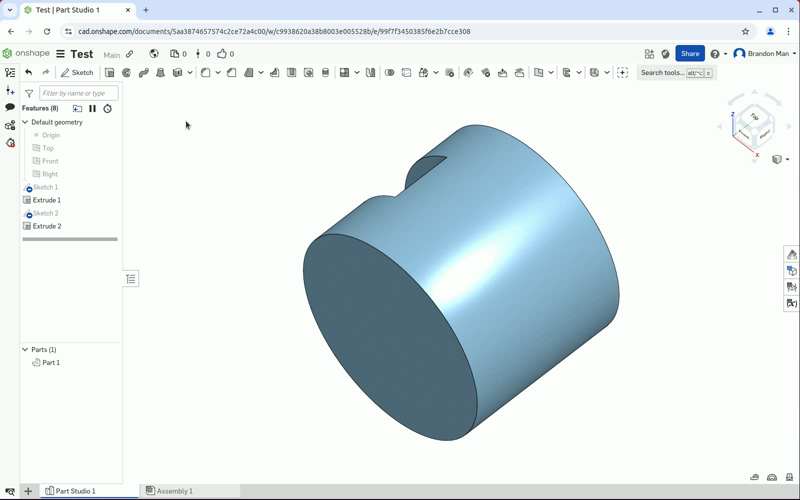
mouse_move(73, 189)
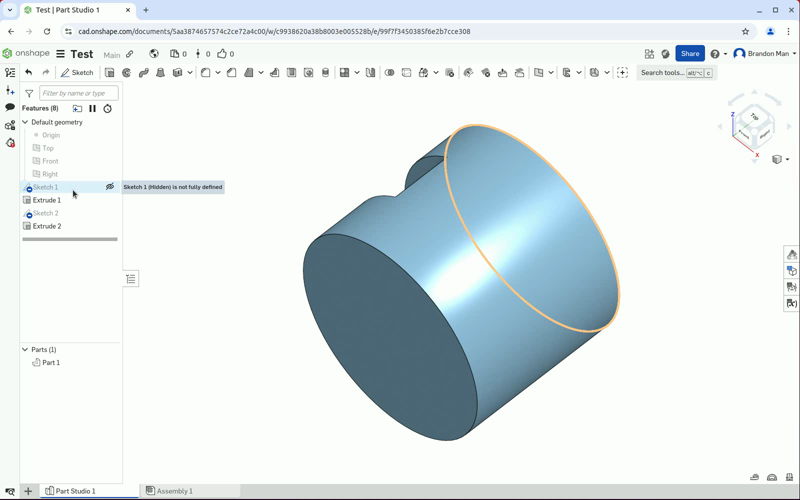
click(73, 189)